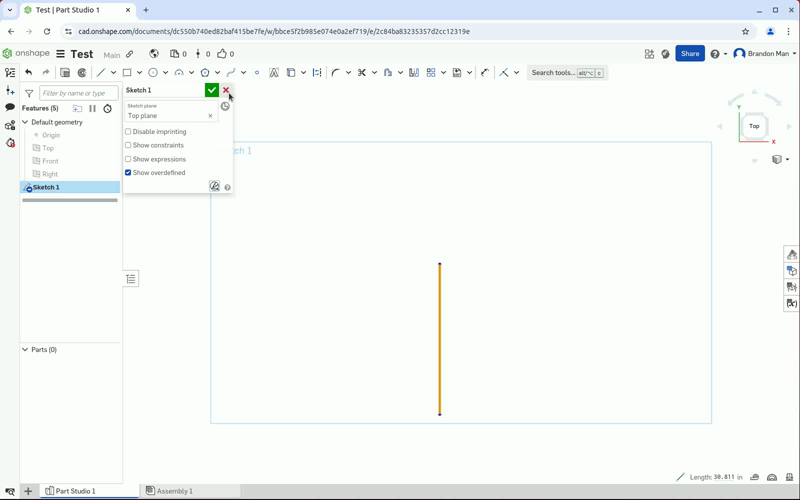
key(shift+h)
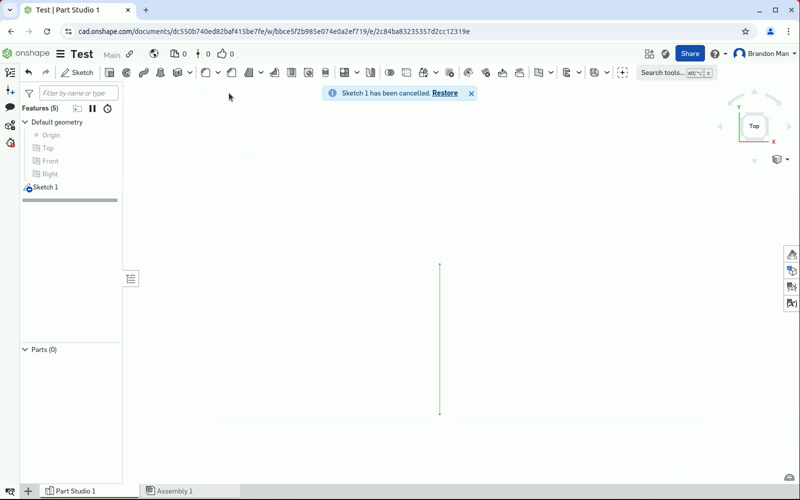
key(shift+s)
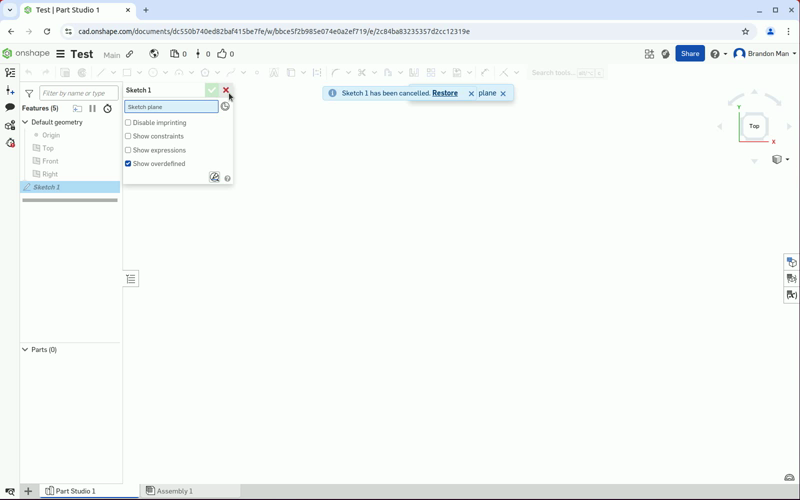
mouse_move(73, 150)
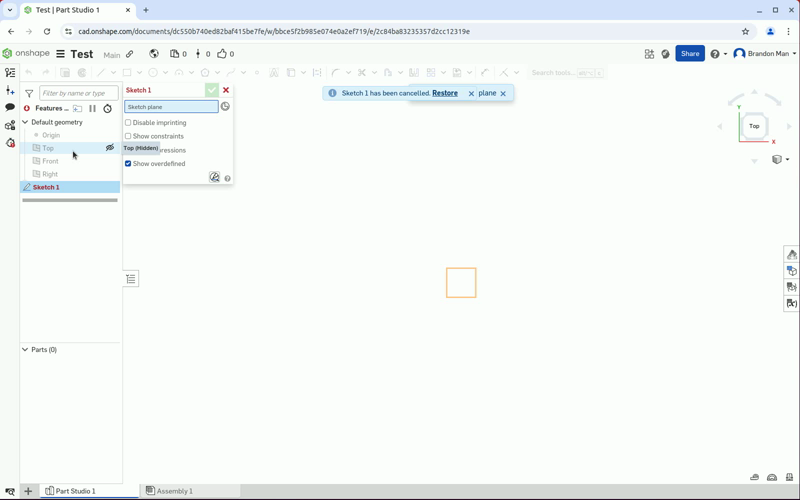
click(73, 150)
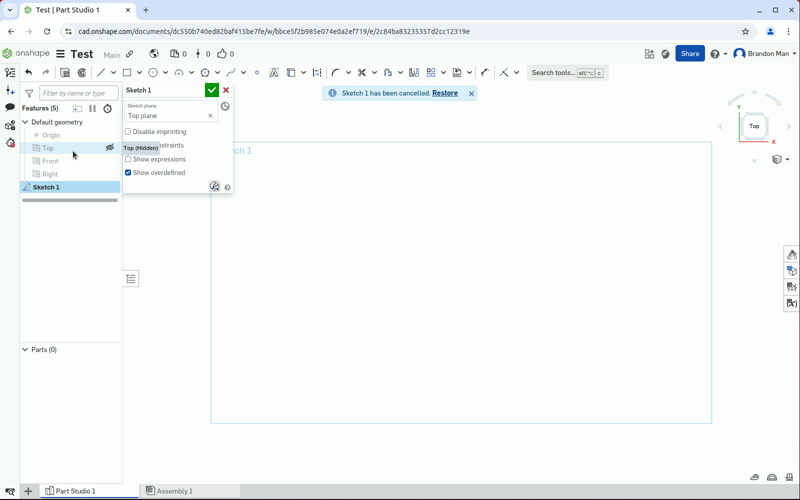
mouse_move(73, 352)
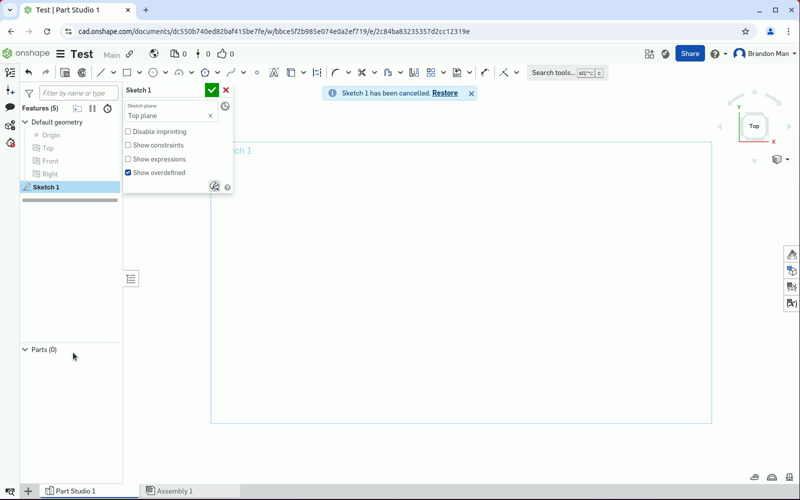
key(y)
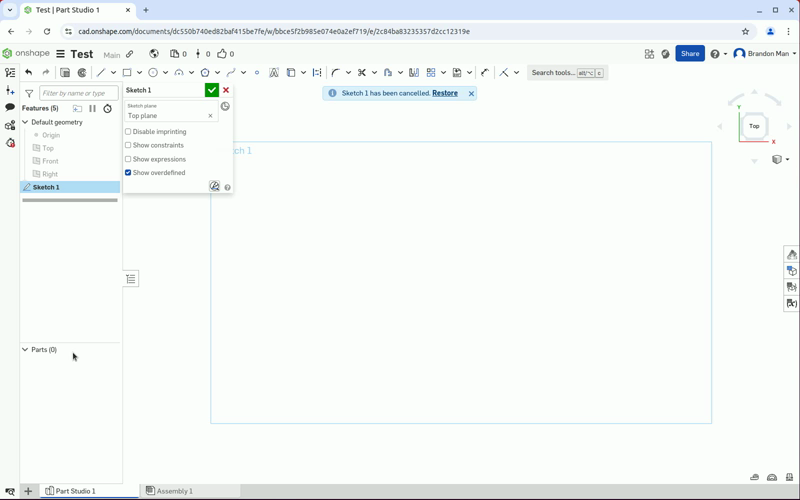
key(l)
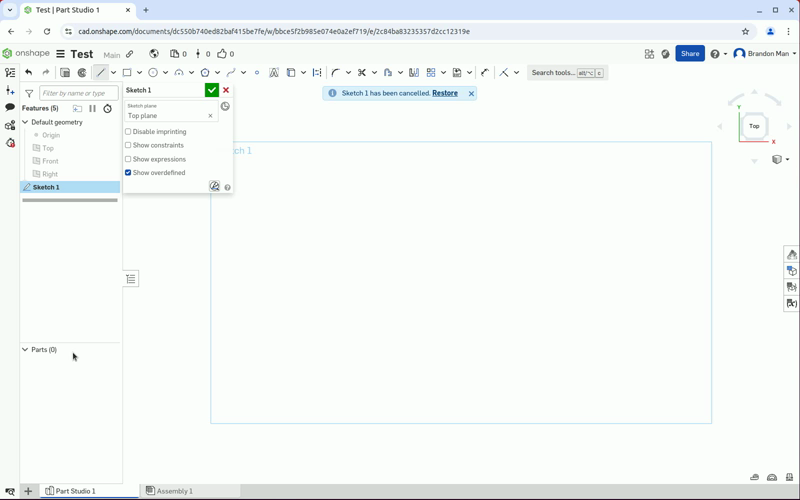
key_down(shift)
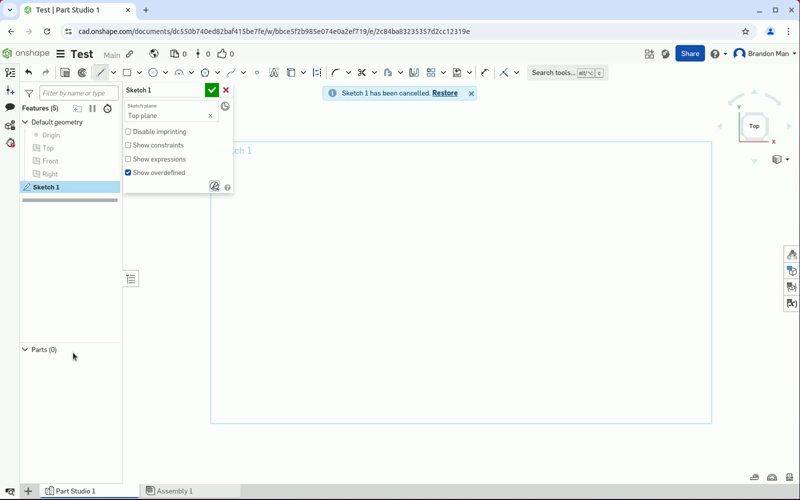
mouse_move(416, 327)
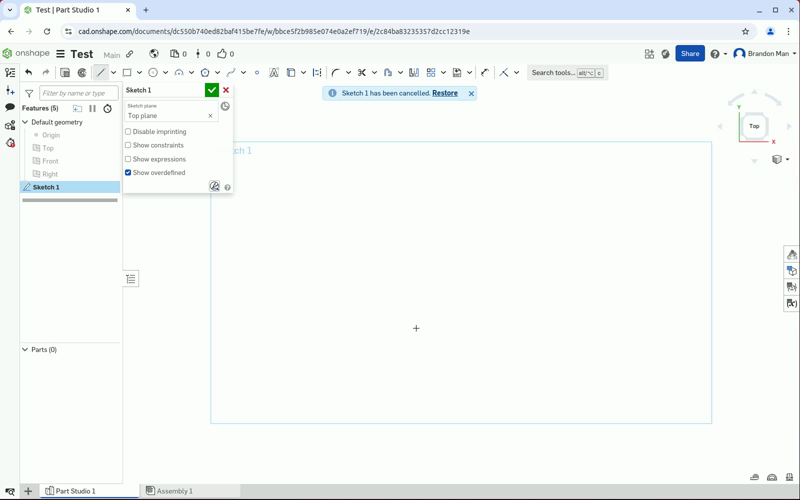
click(416, 327)
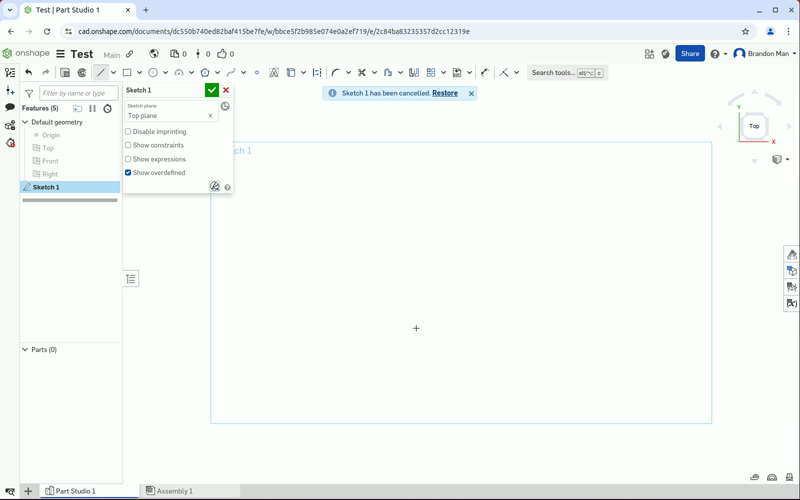
key_up(shift)
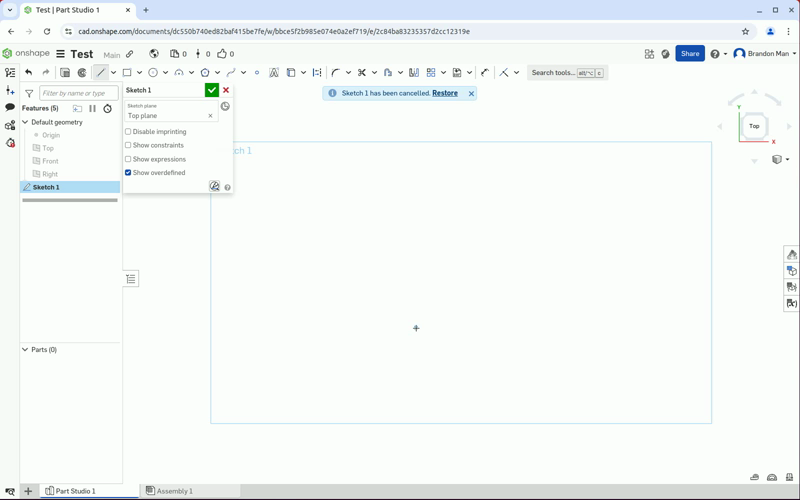
key_down(shift)
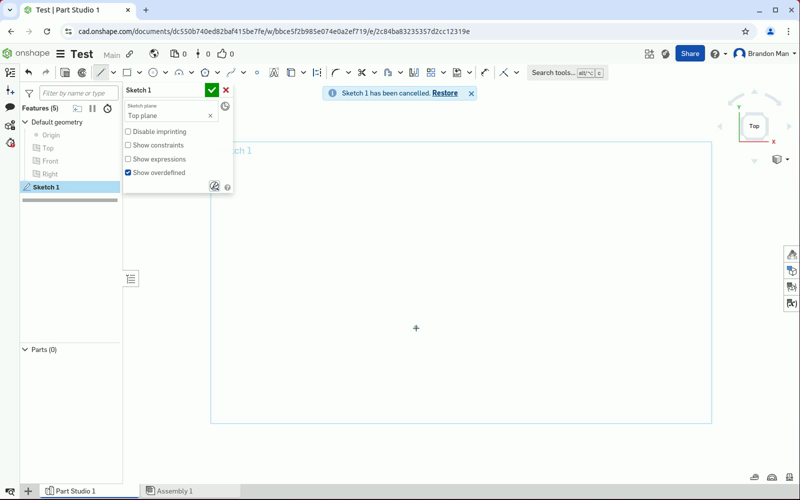
mouse_move(504, 327)
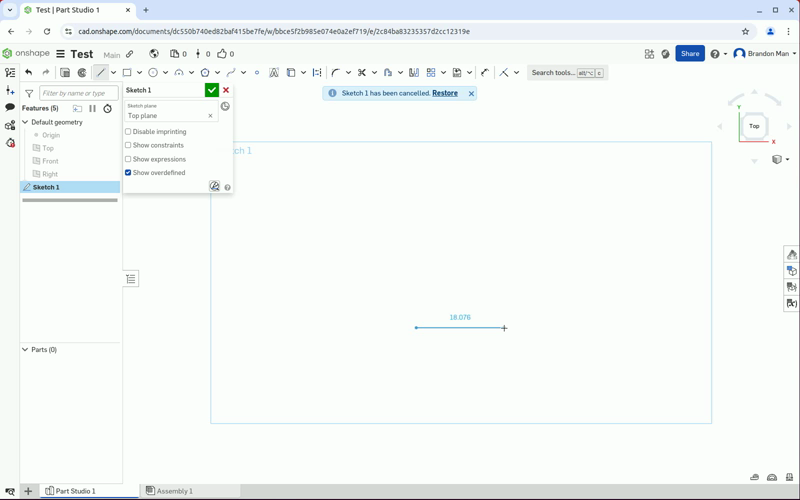
click(504, 327)
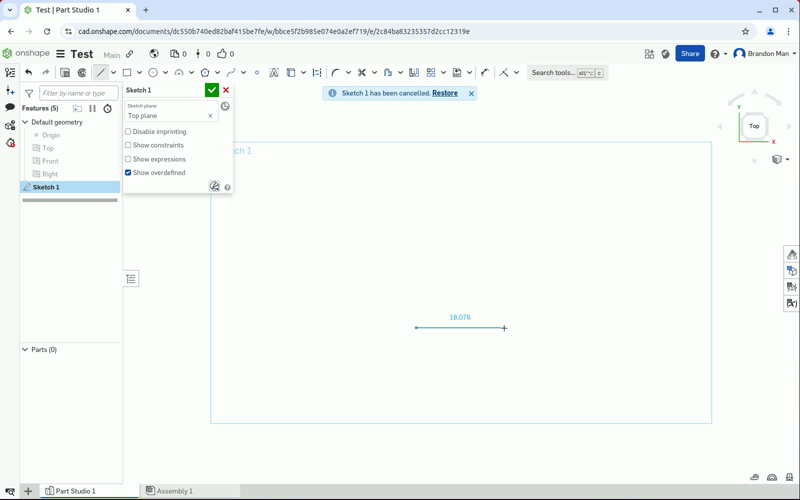
key_up(shift)
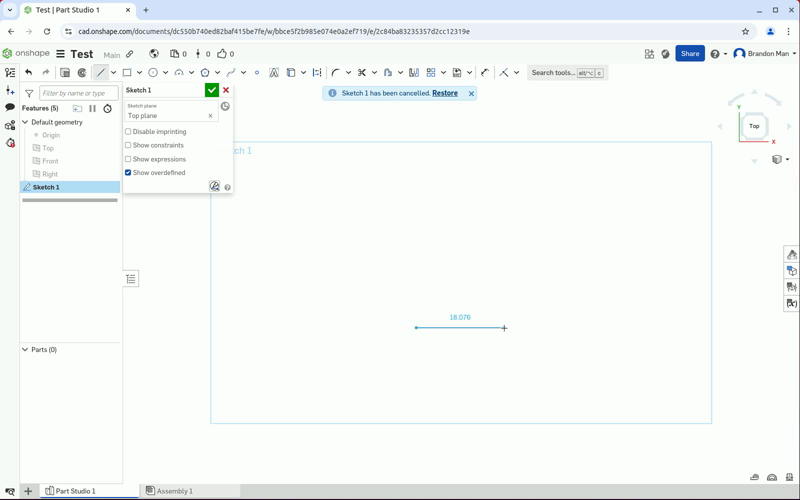
key_down(shift)
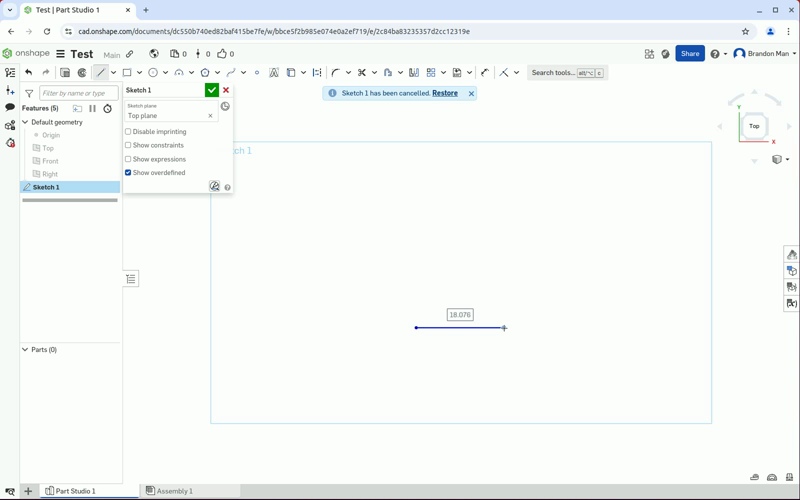
mouse_move(504, 239)
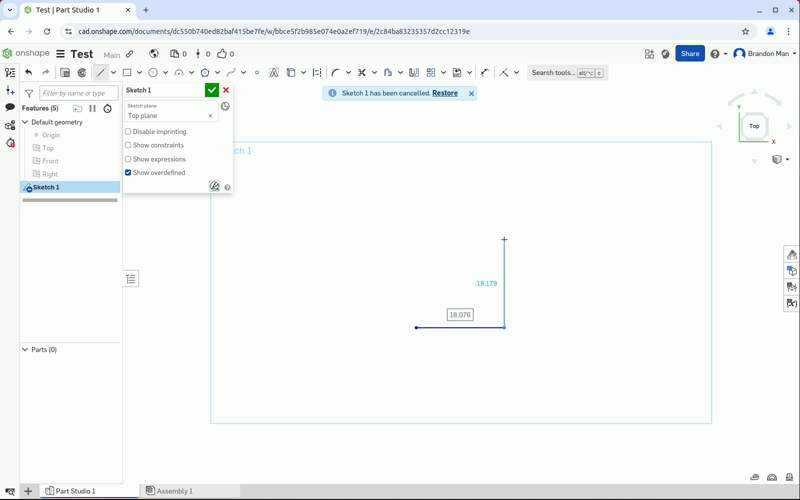
click(504, 239)
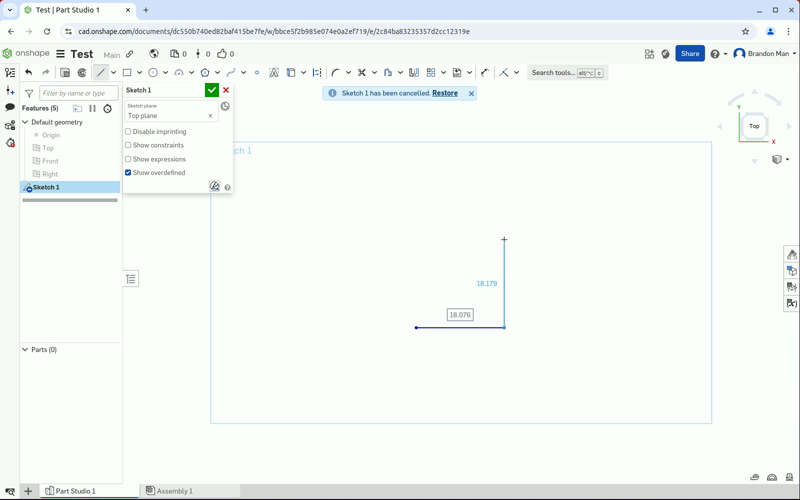
key_up(shift)
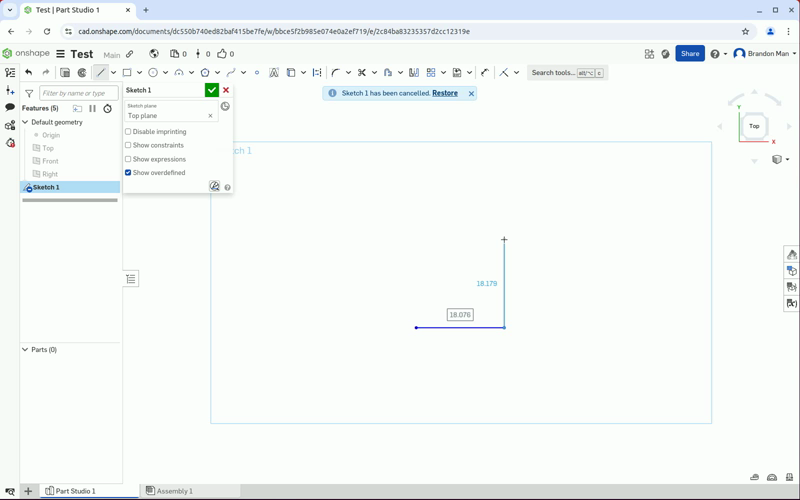
key_down(shift)
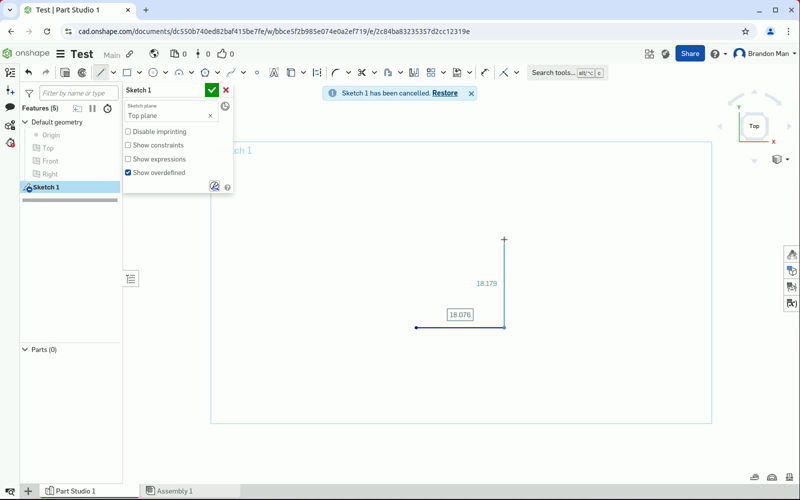
mouse_move(416, 239)
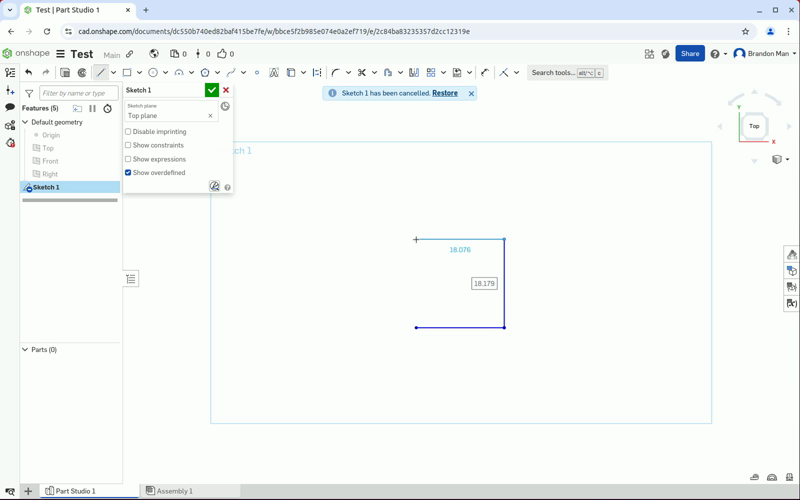
click(416, 239)
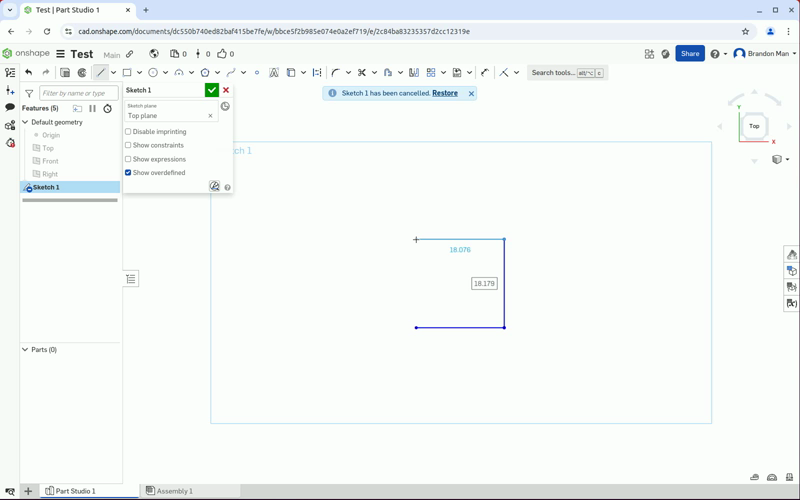
key_up(shift)
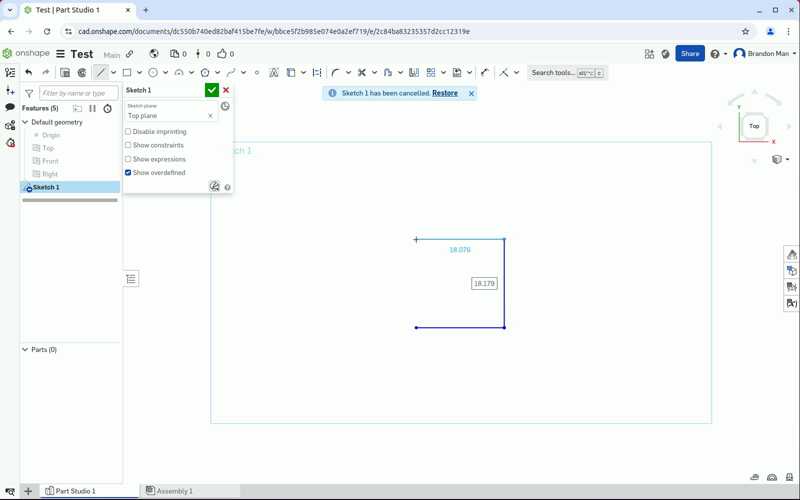
key_down(shift)
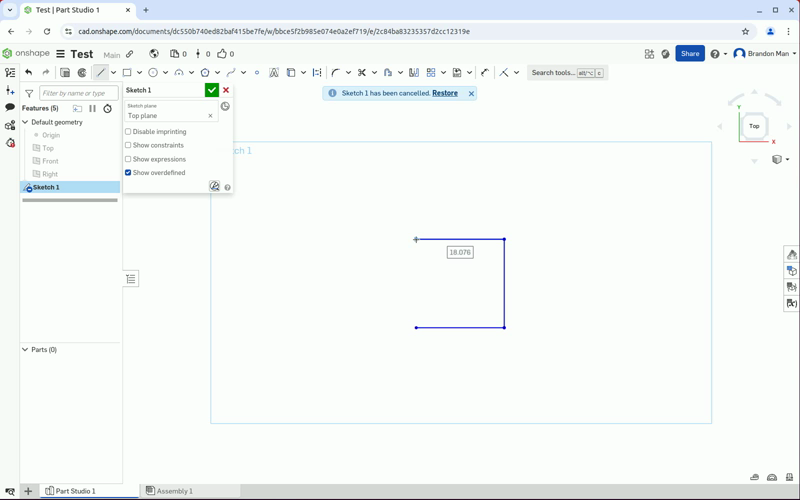
mouse_move(416, 327)
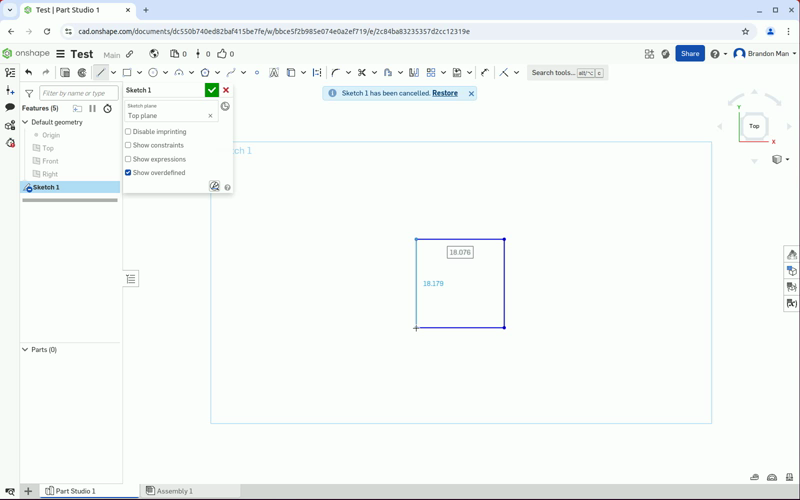
key_up(shift)
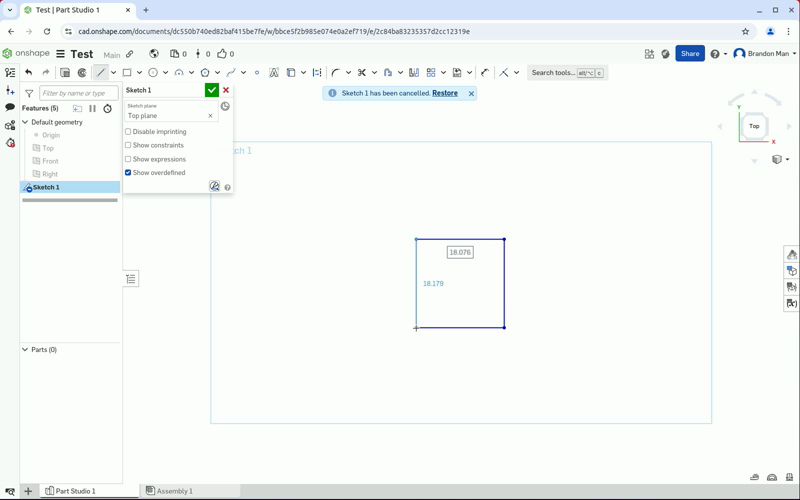
click(416, 327)
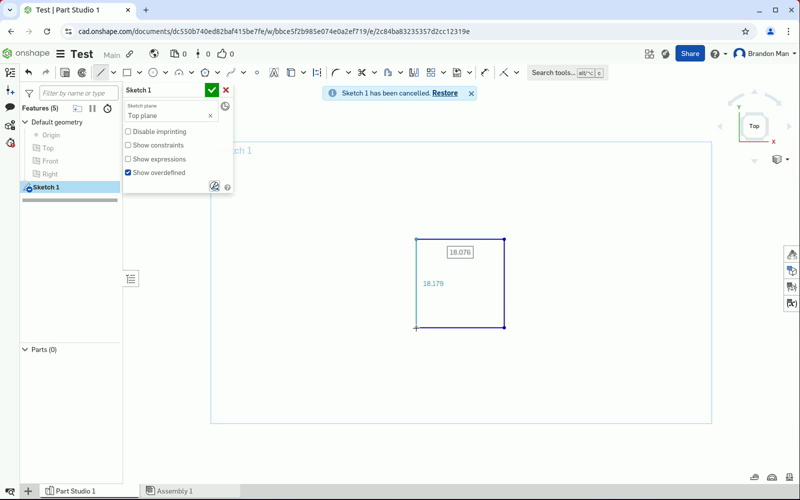
key(esc)
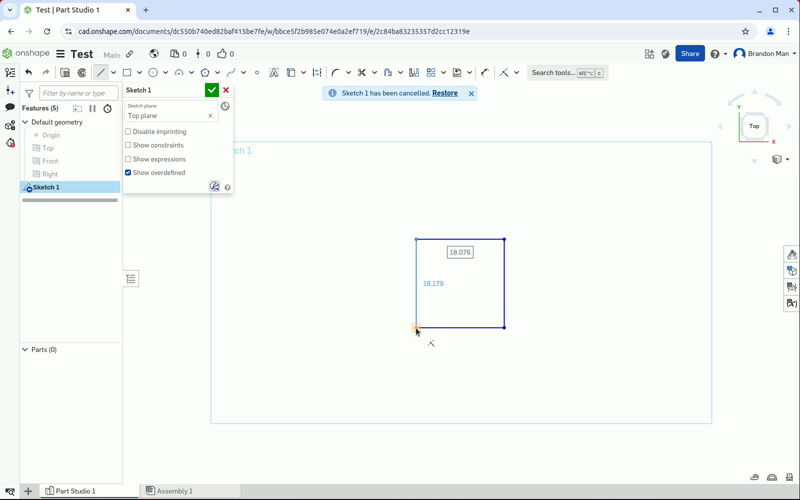
mouse_move(463, 287)
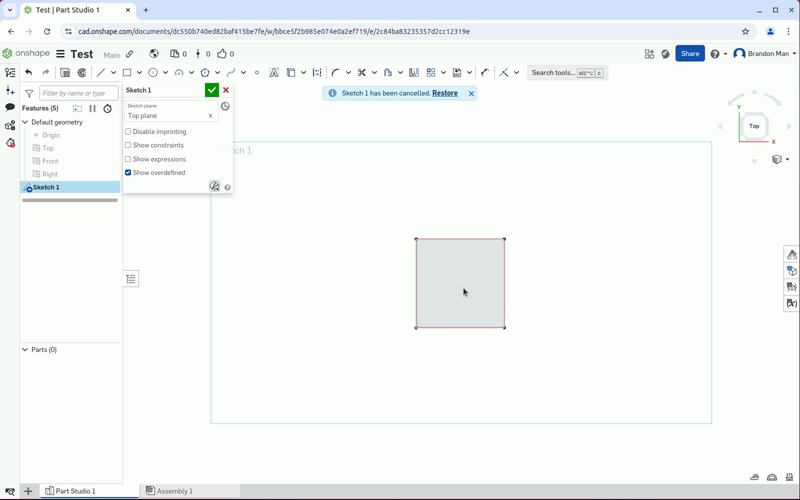
click(463, 287)
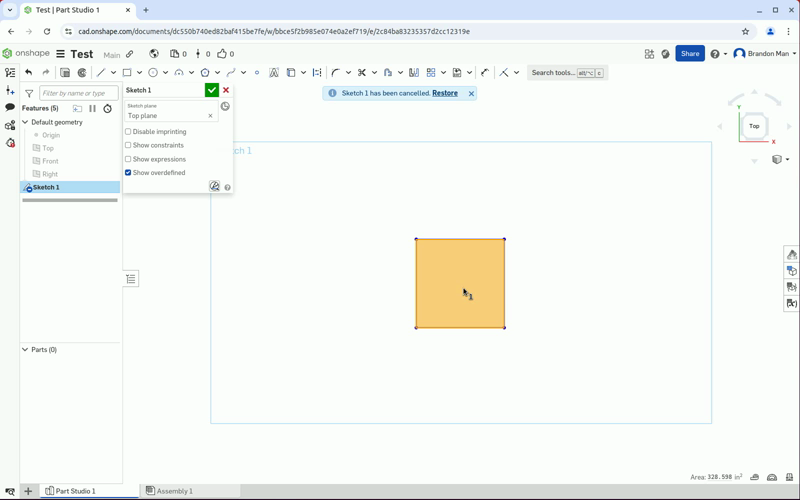
mouse_move(73, 352)
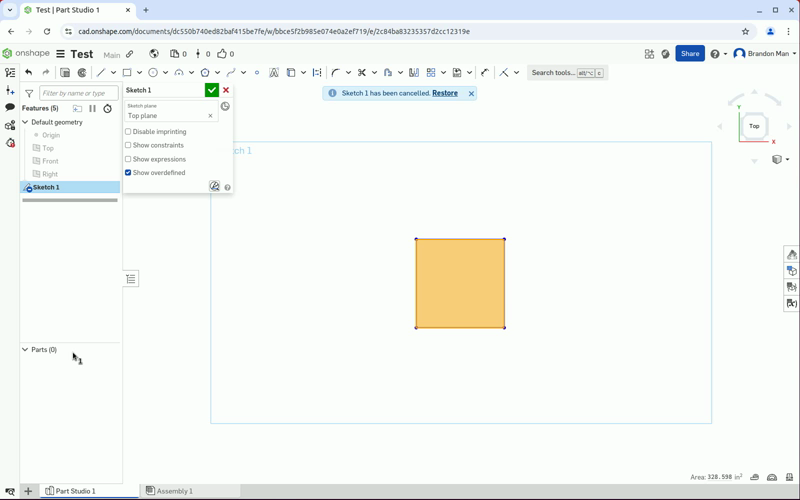
key(shift+y)
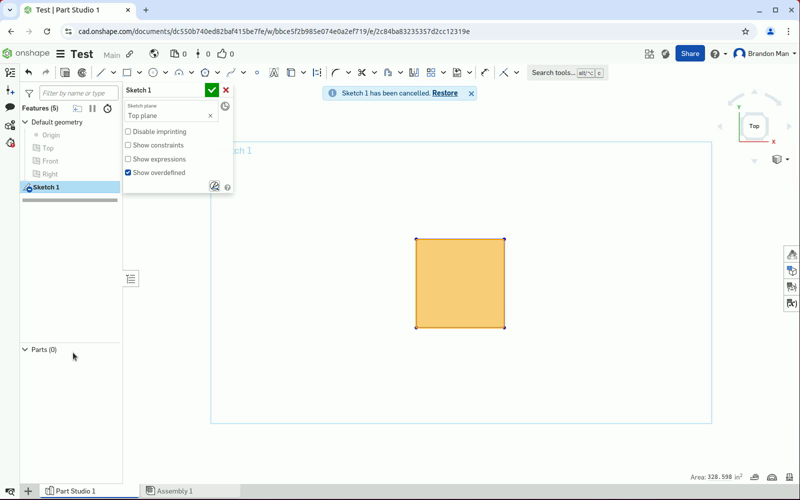
key(shift+e)
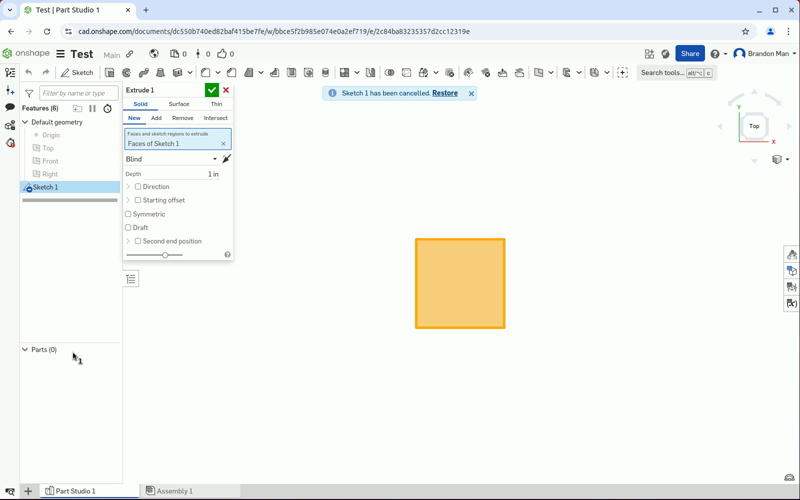
mouse_move(143, 106)
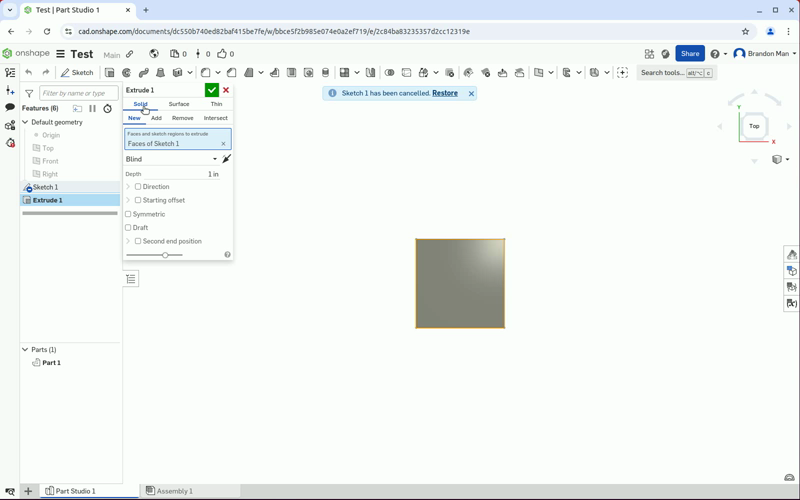
click(143, 106)
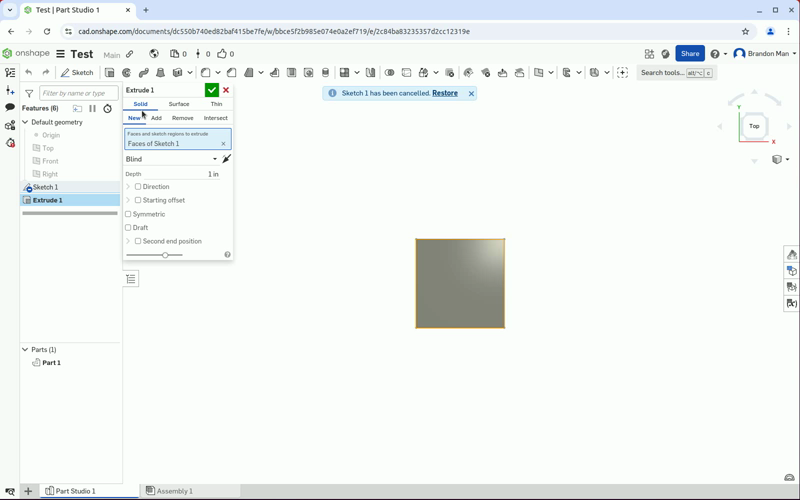
mouse_move(137, 120)
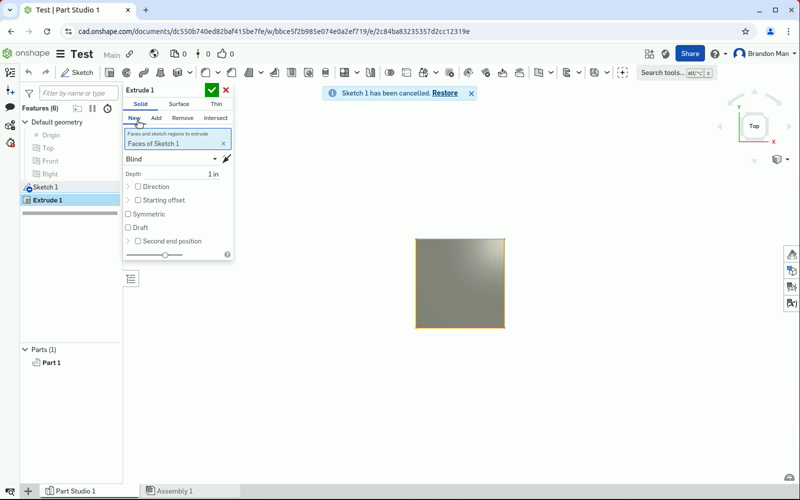
click(137, 120)
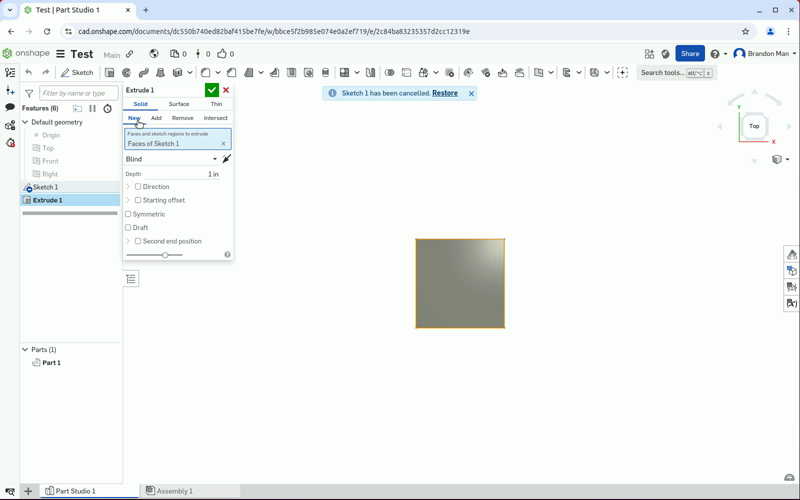
key(tab, 4)
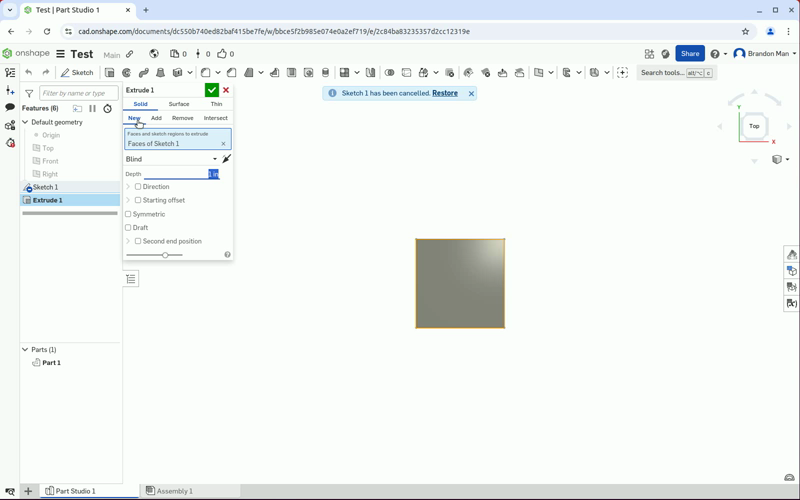
text(3.129)
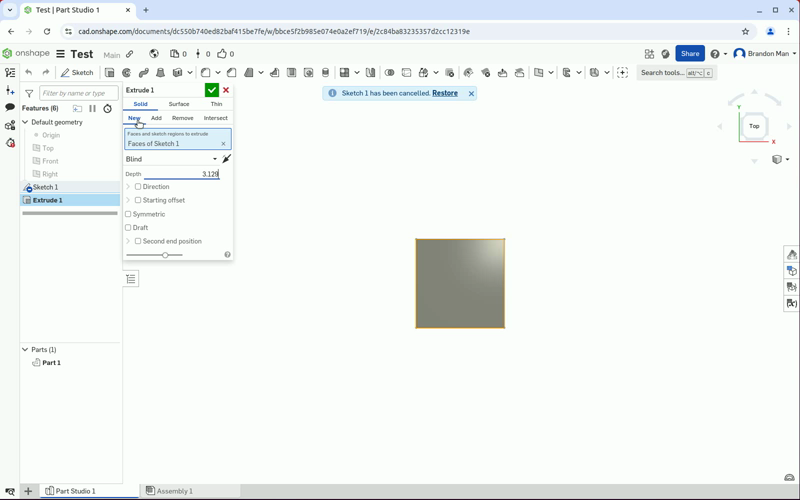
key(enter)
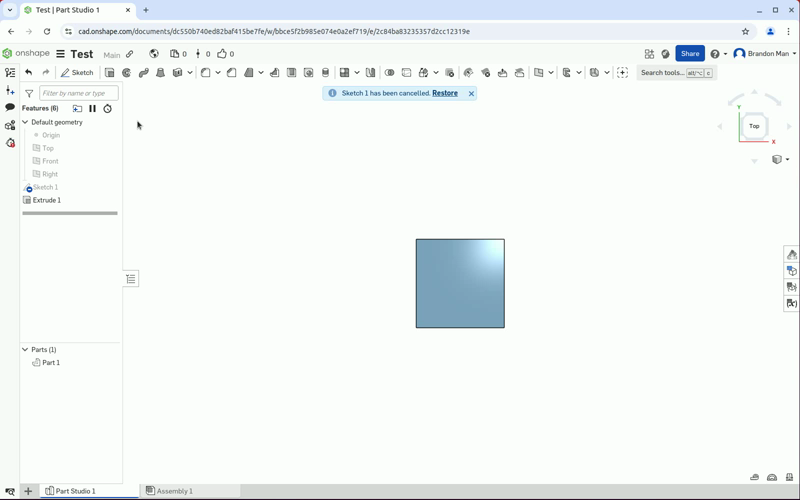
key(shift+h)
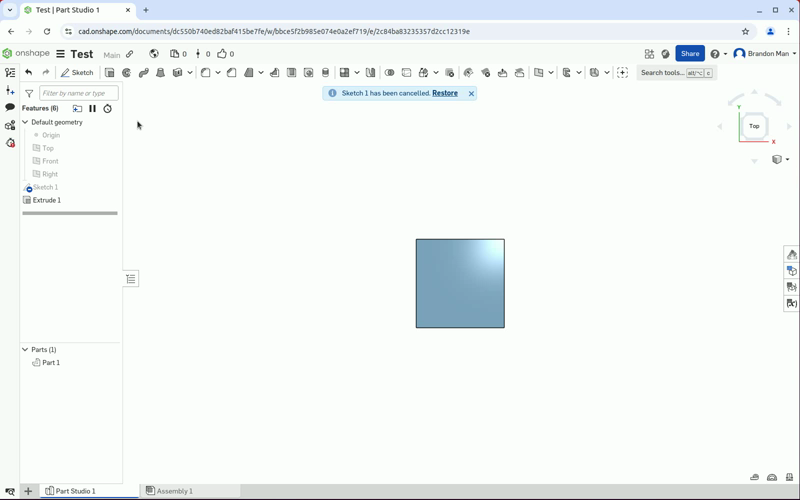
key(shift+h)
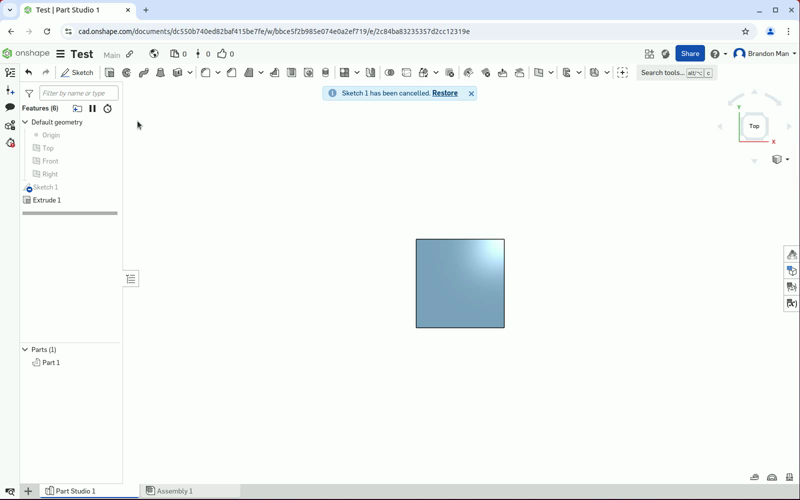
mouse_move(73, 189)
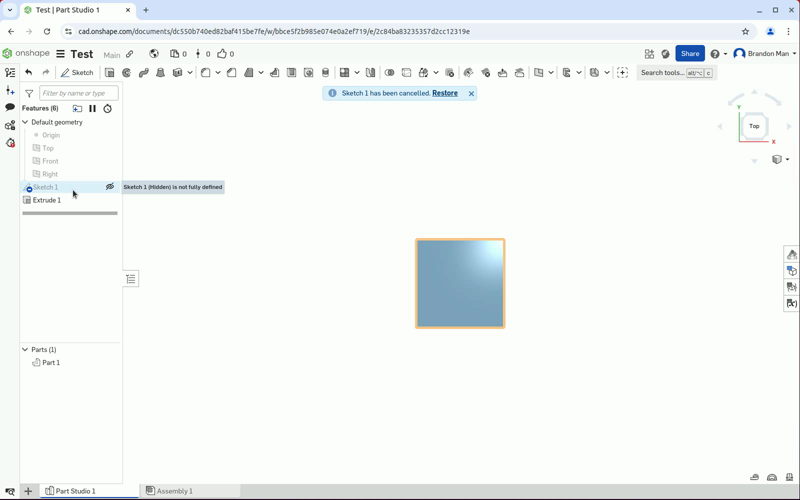
click(73, 189)
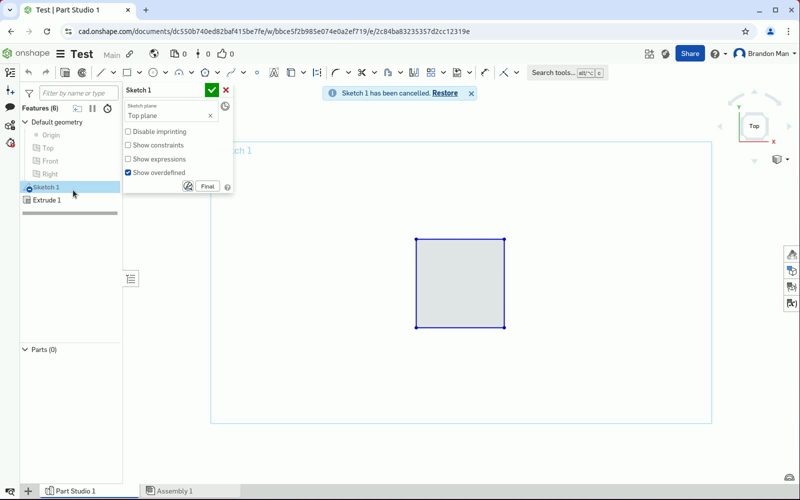
mouse_move(229, 92)
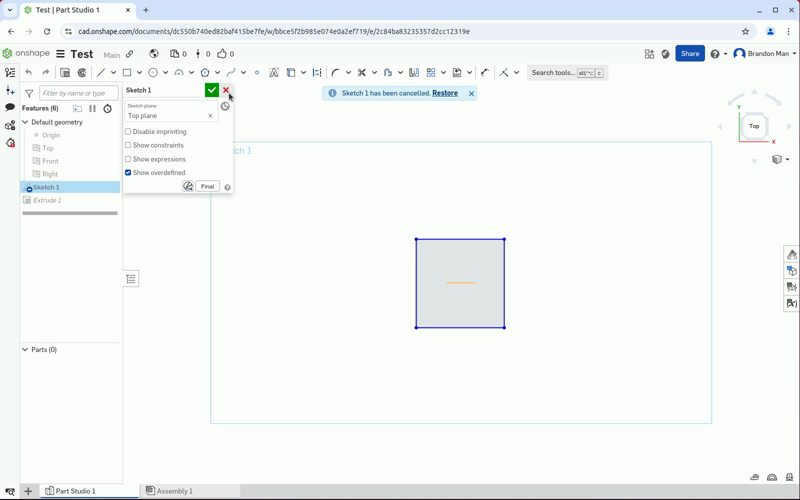
click(229, 92)
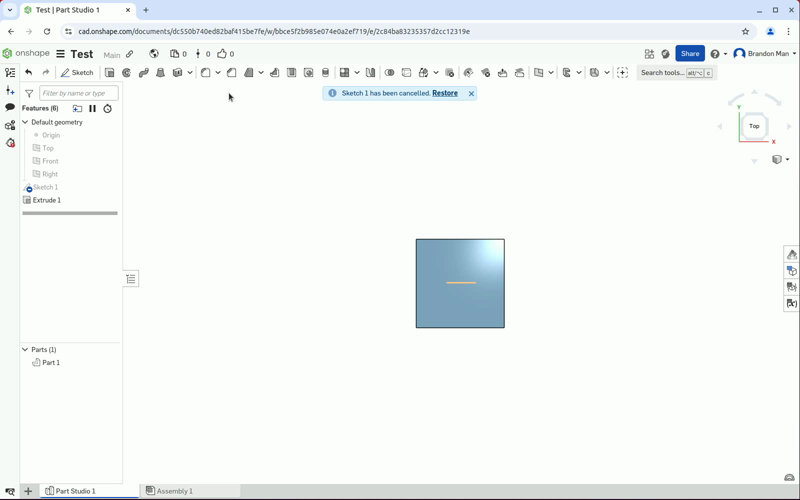
mouse_move(541, 75)
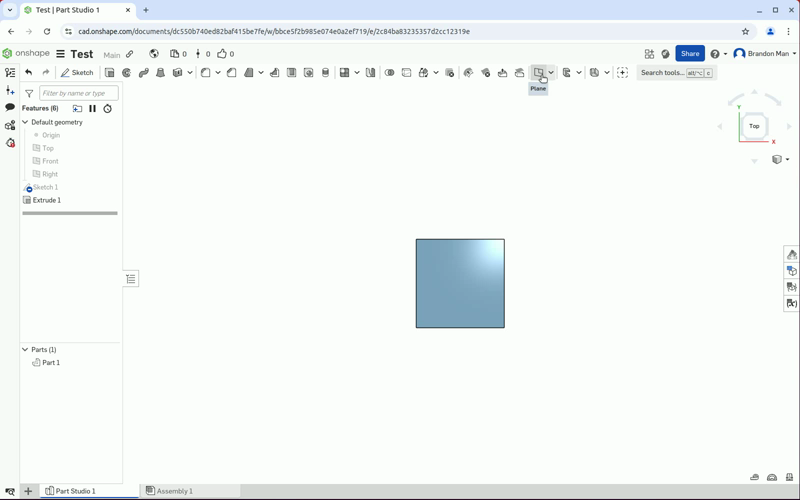
click(541, 75)
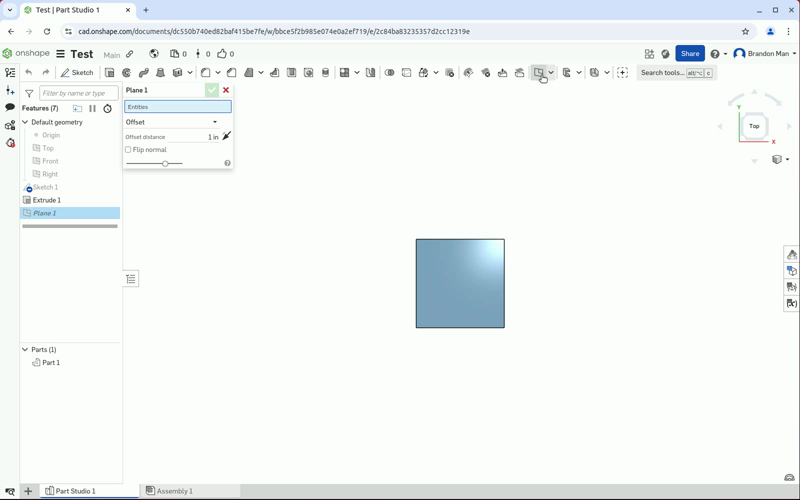
mouse_move(73, 150)
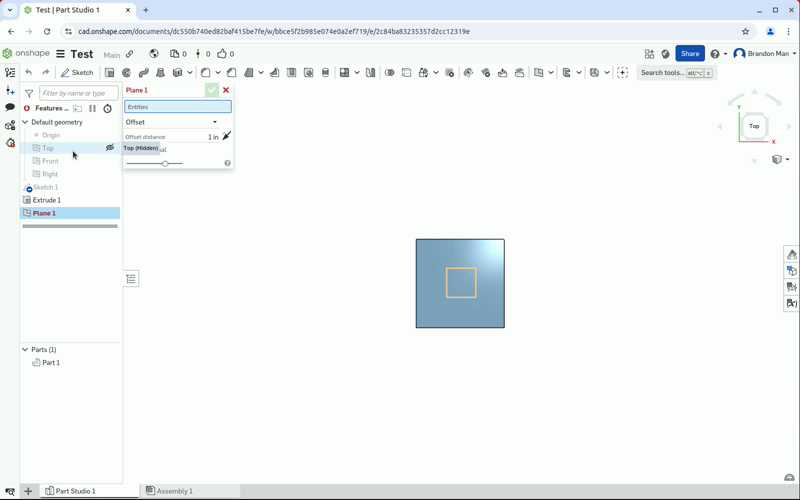
click(73, 150)
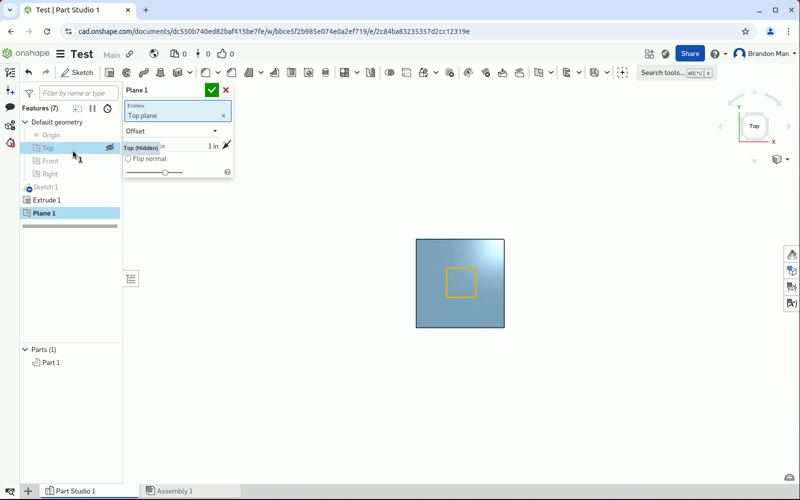
key(tab, 2)
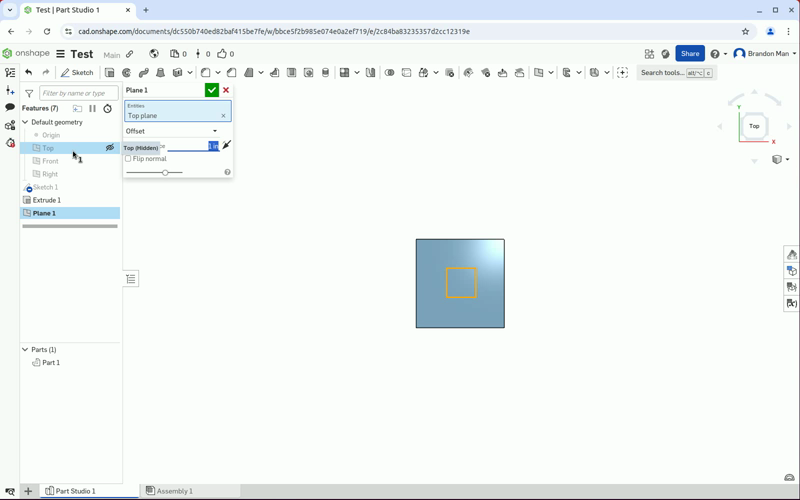
text(3.143)
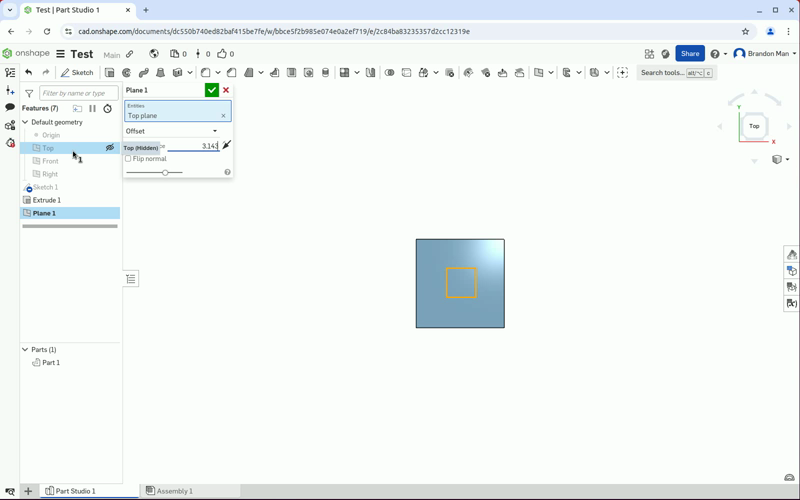
key(enter, 2)
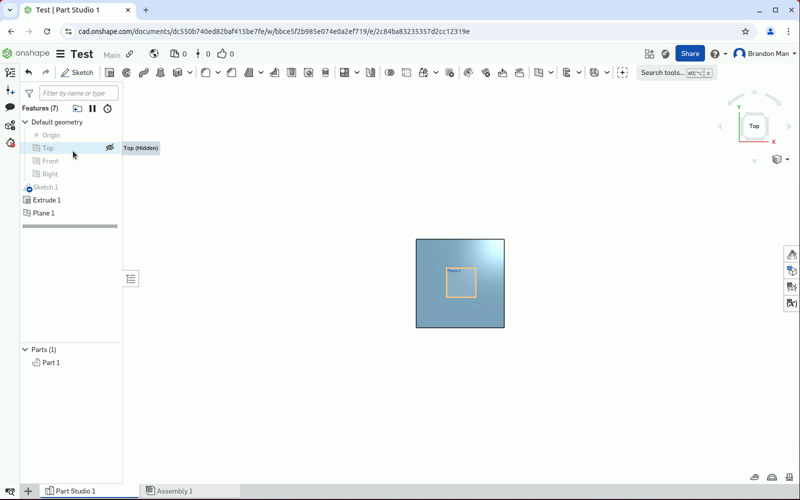
key(shift+s)
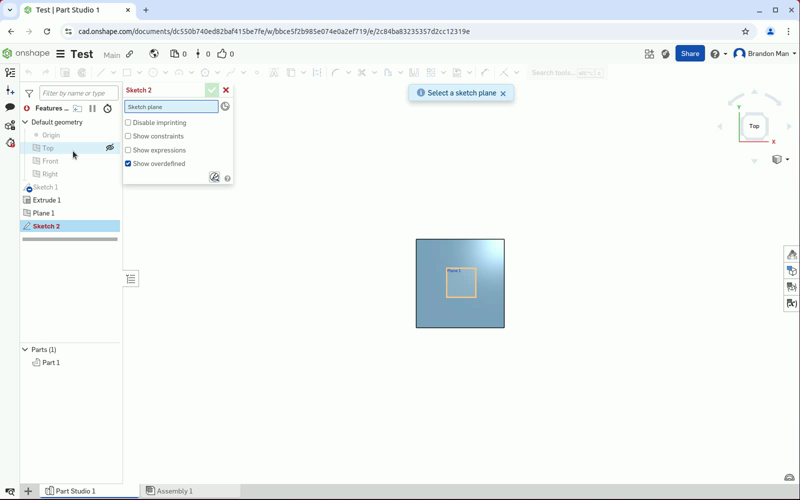
mouse_move(73, 215)
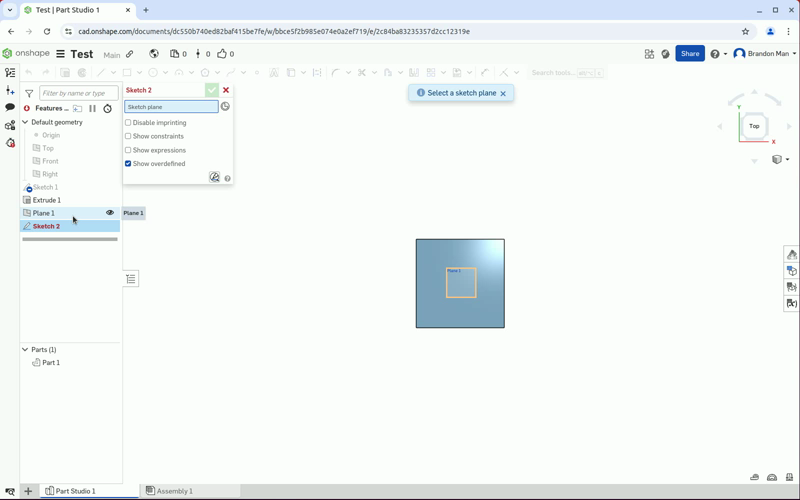
click(73, 215)
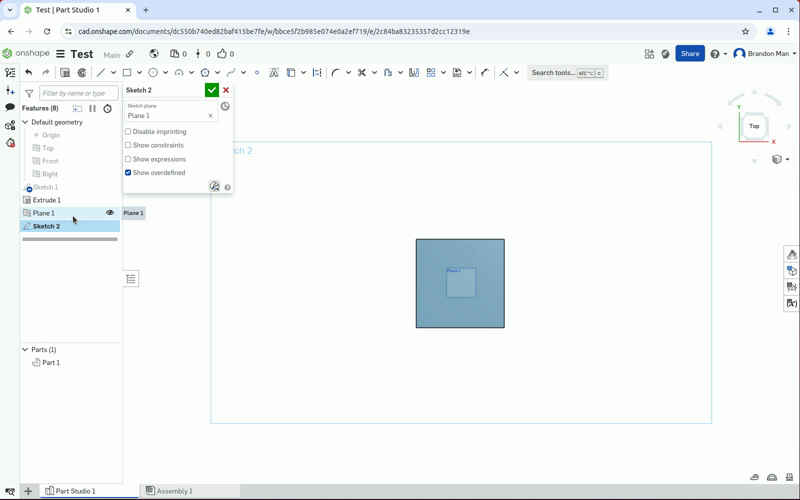
mouse_move(73, 352)
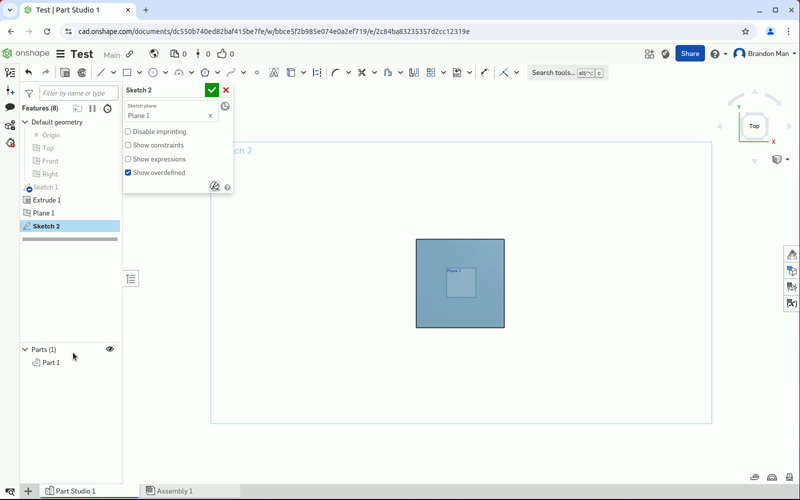
key(y)
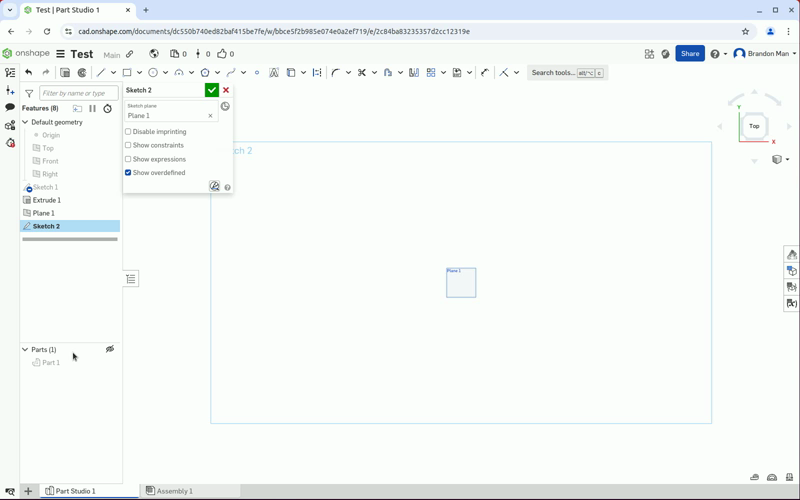
key(l)
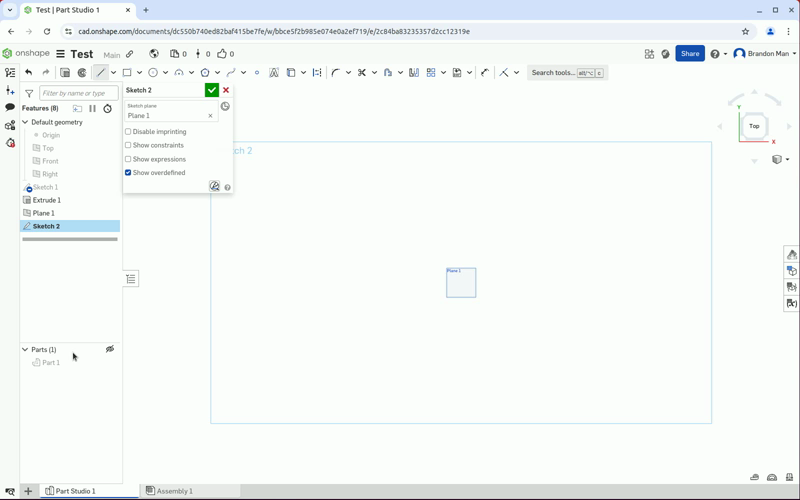
key_down(shift)
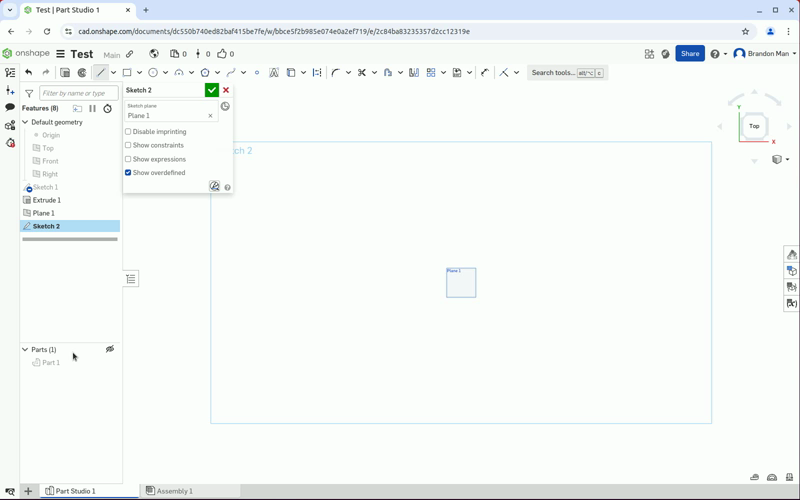
mouse_move(432, 290)
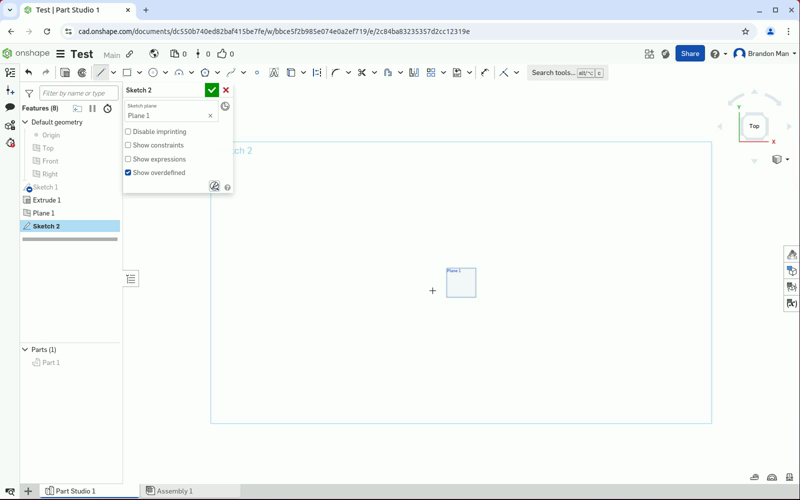
click(432, 290)
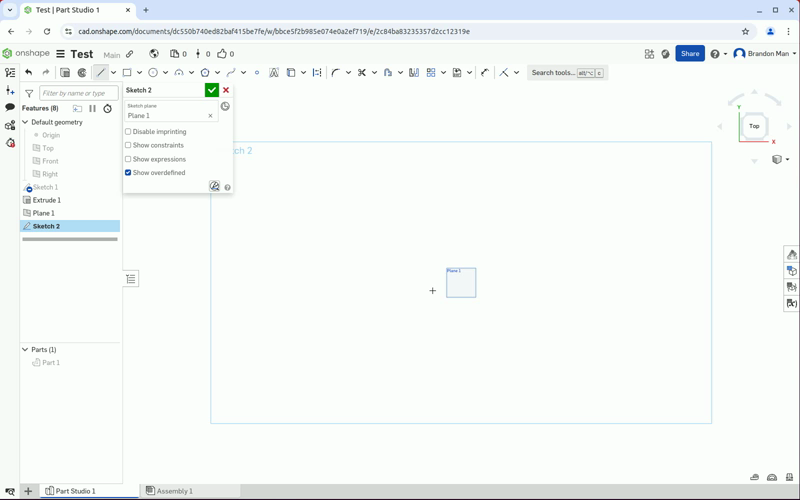
key_up(shift)
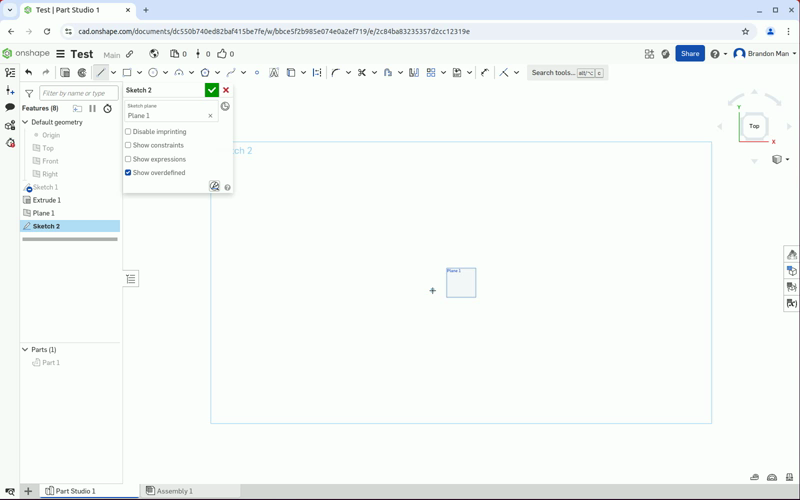
key_down(shift)
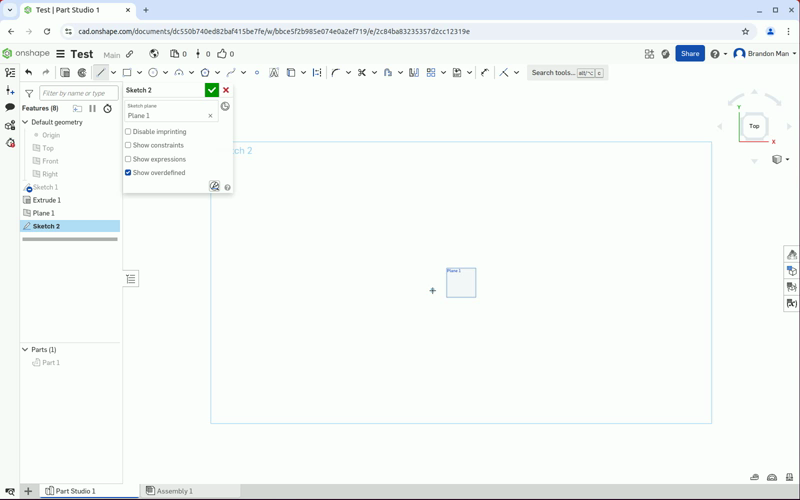
mouse_move(462, 290)
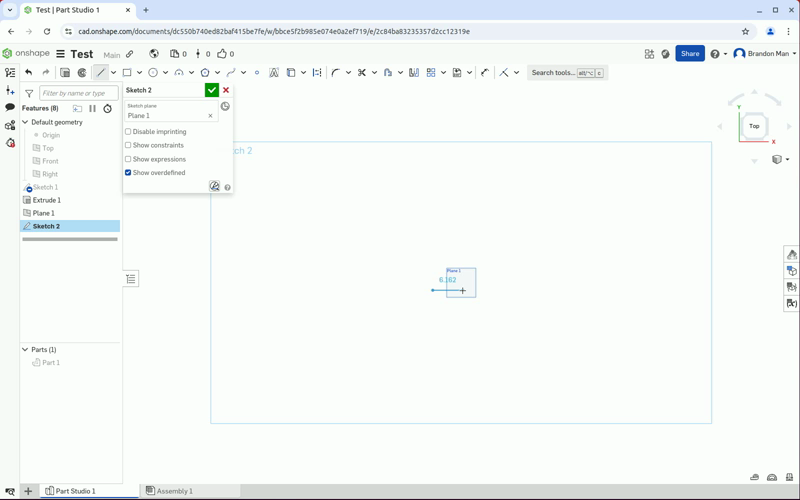
mouse_move(477, 290)
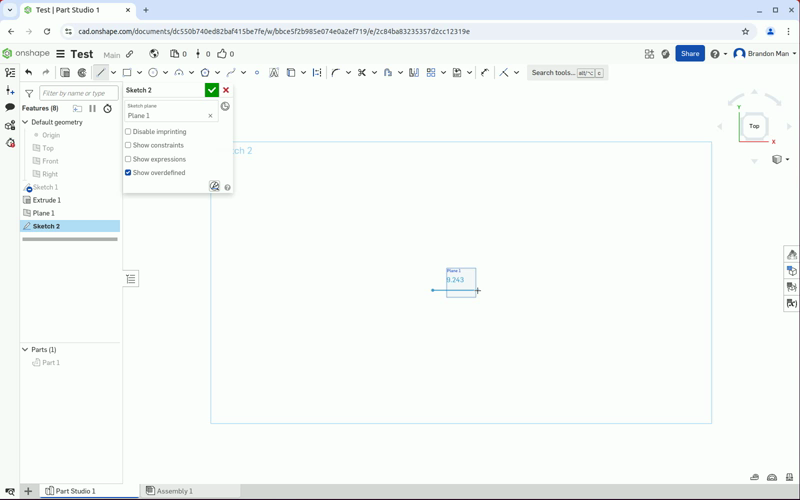
click(477, 290)
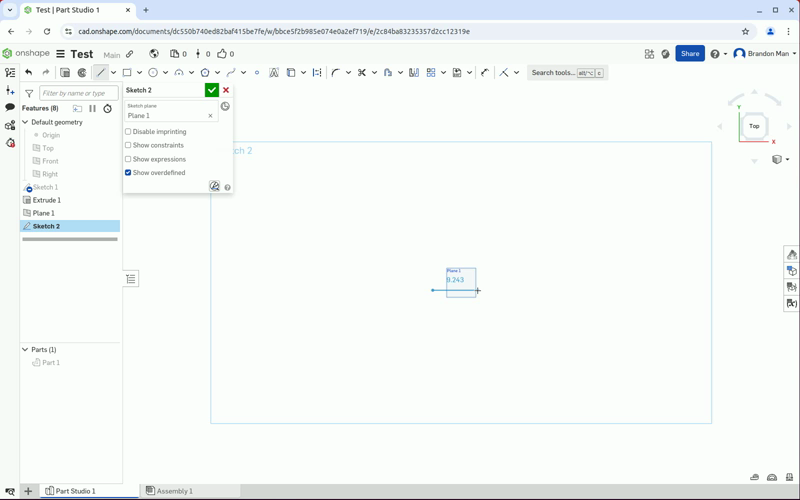
key_up(shift)
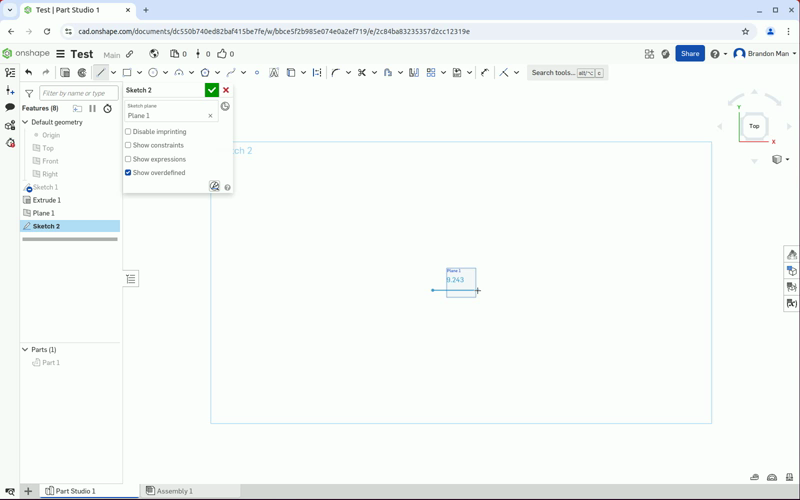
key_down(shift)
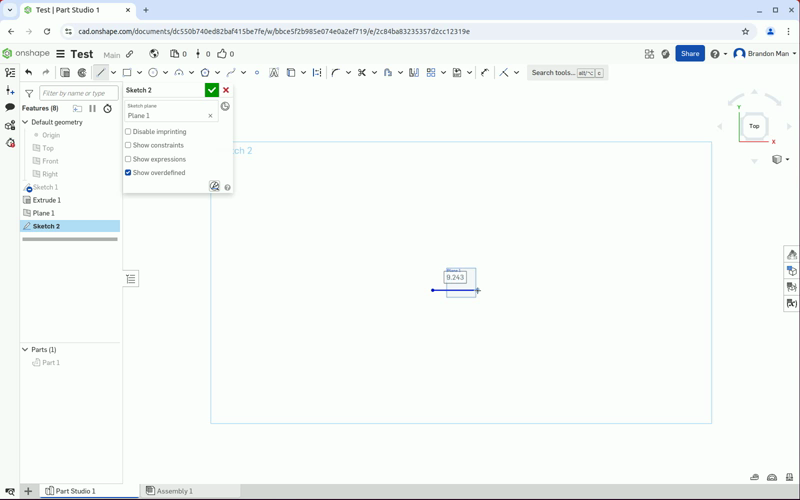
mouse_move(507, 290)
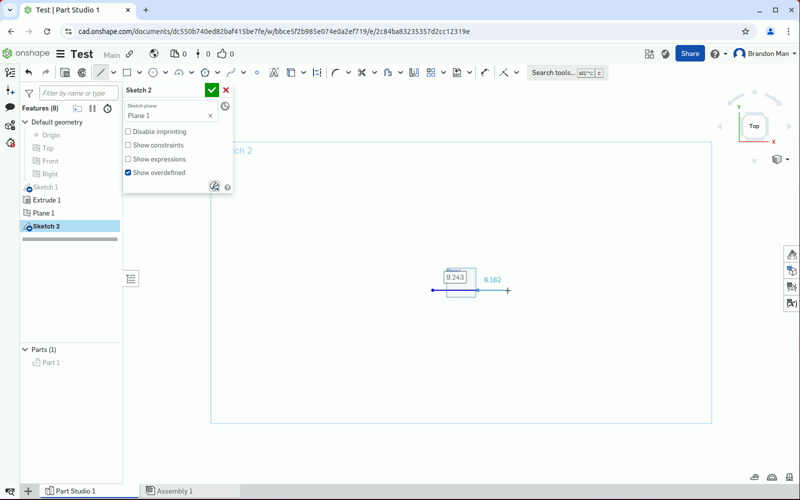
mouse_move(477, 275)
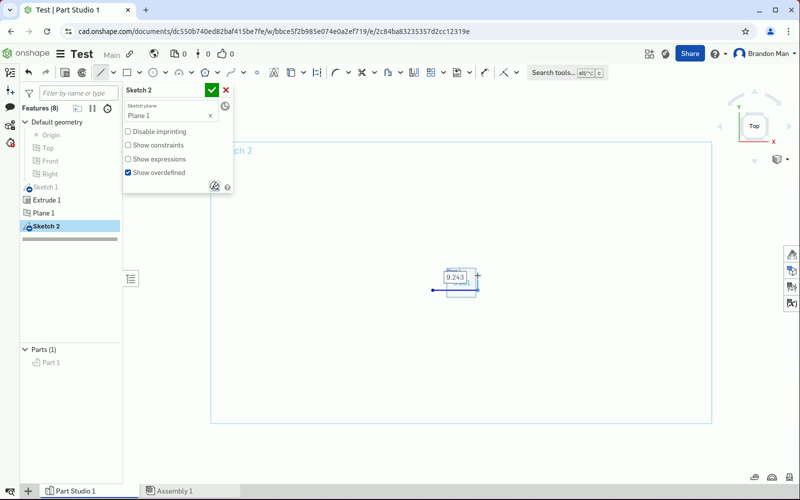
click(477, 275)
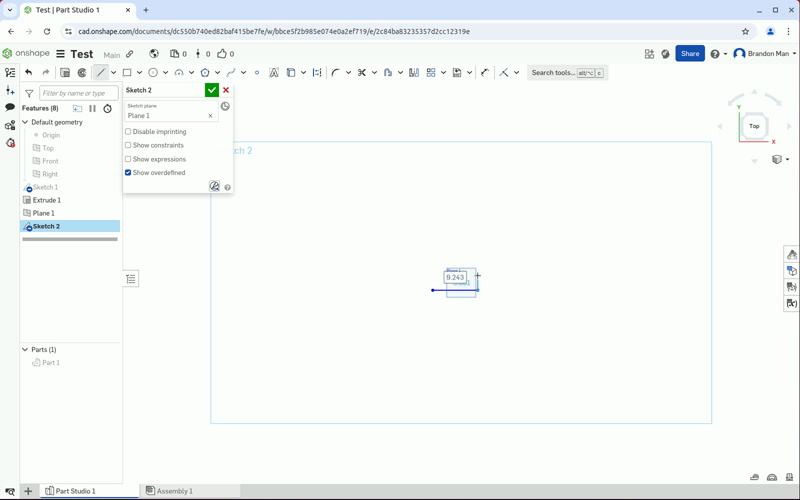
key_up(shift)
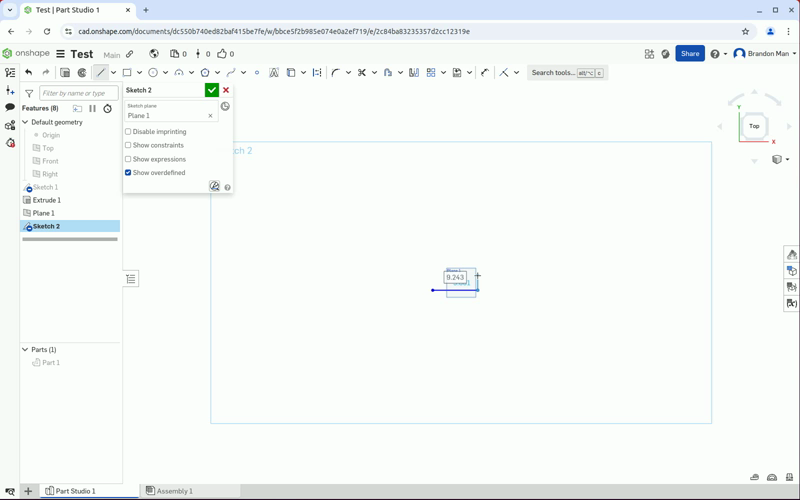
key_down(shift)
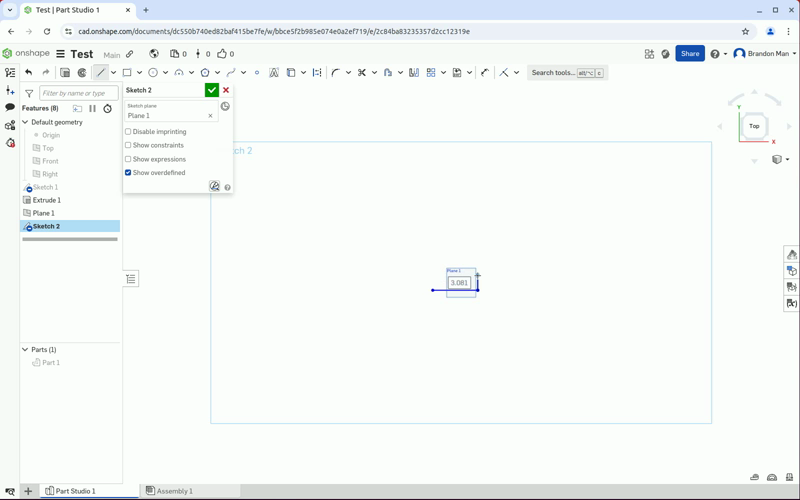
mouse_move(507, 275)
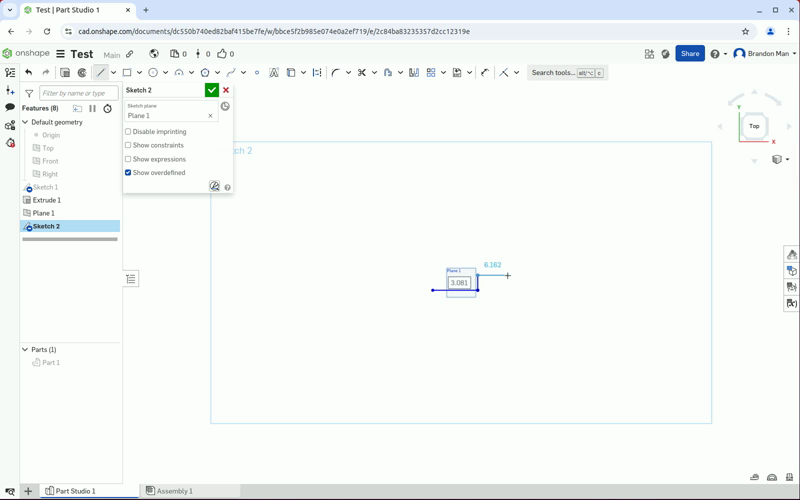
mouse_move(432, 275)
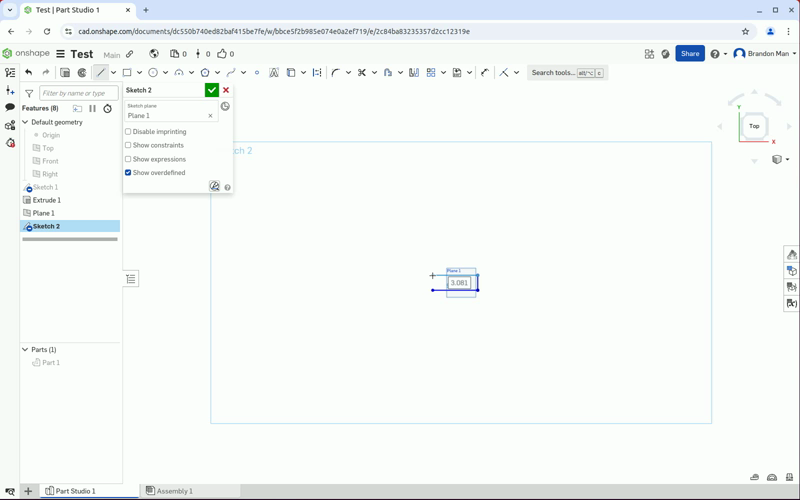
click(432, 275)
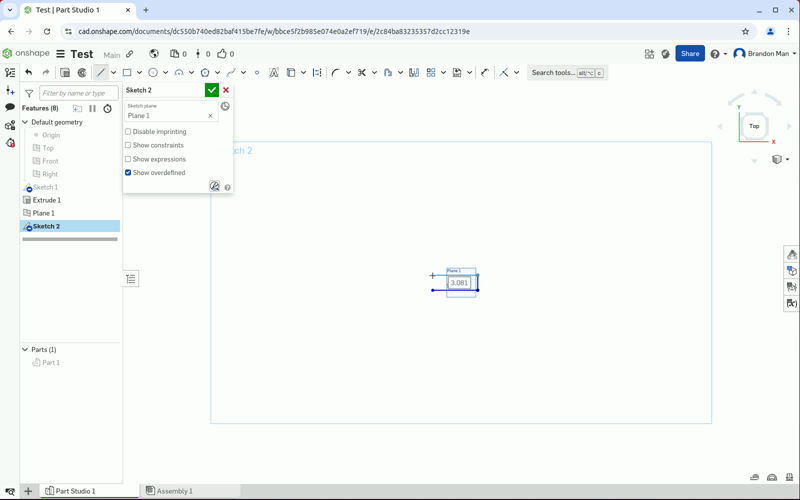
key_up(shift)
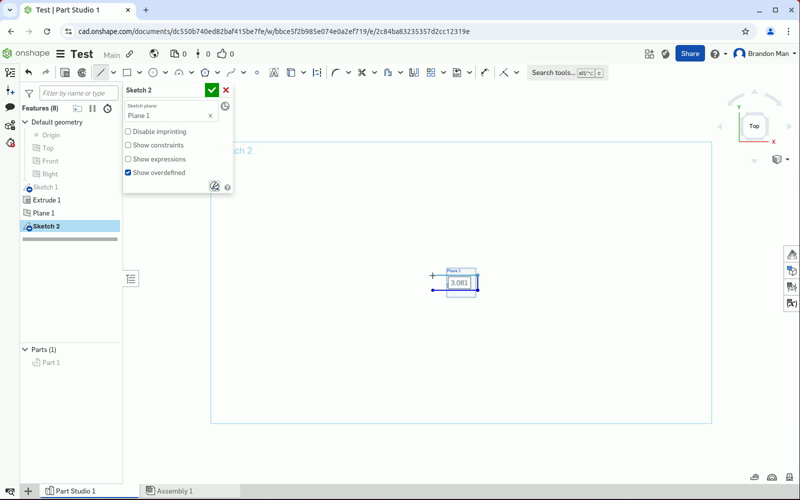
key_down(shift)
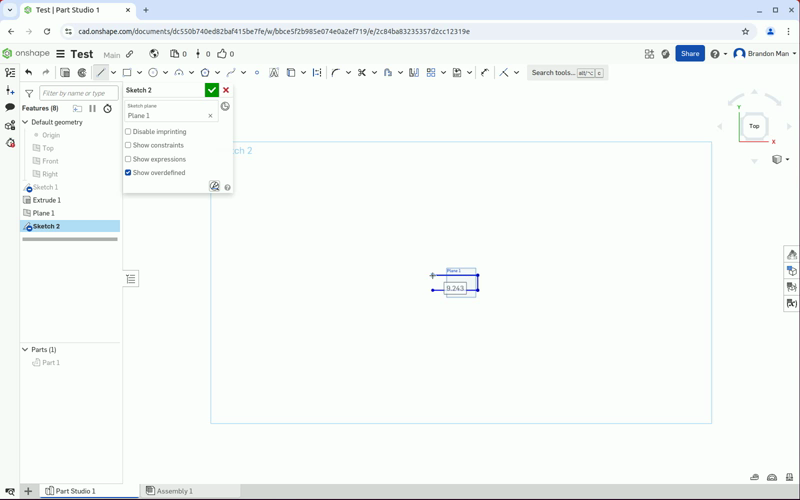
mouse_move(462, 275)
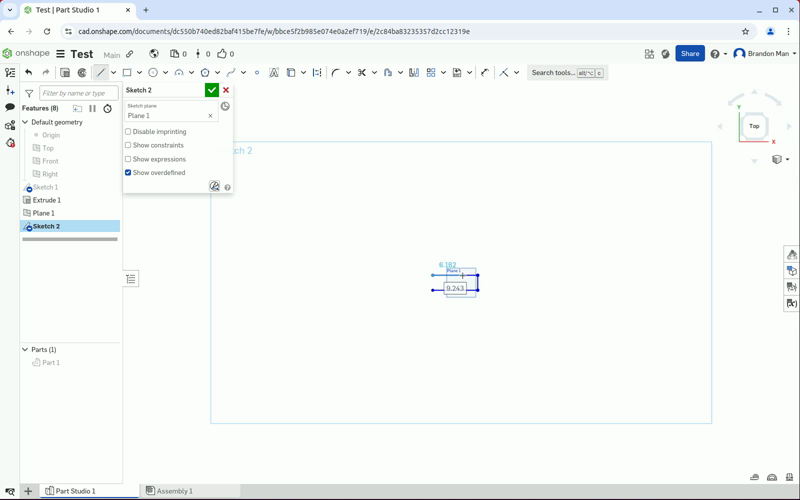
mouse_move(432, 282)
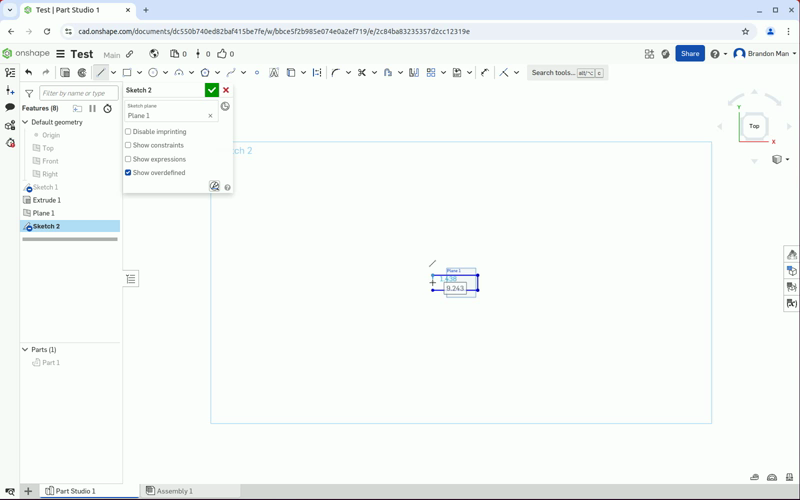
scroll(6)
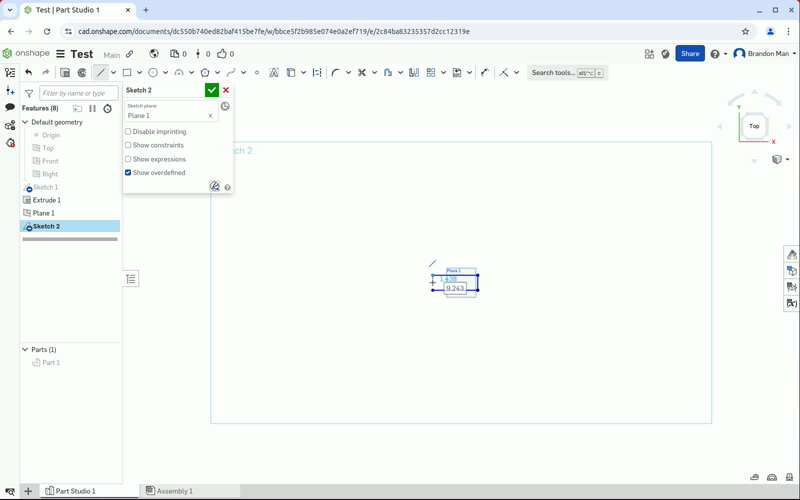
scroll(6)
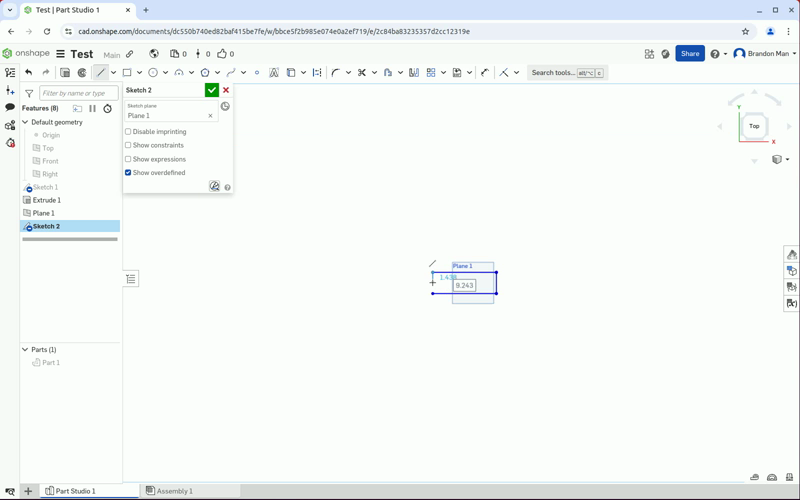
scroll(6)
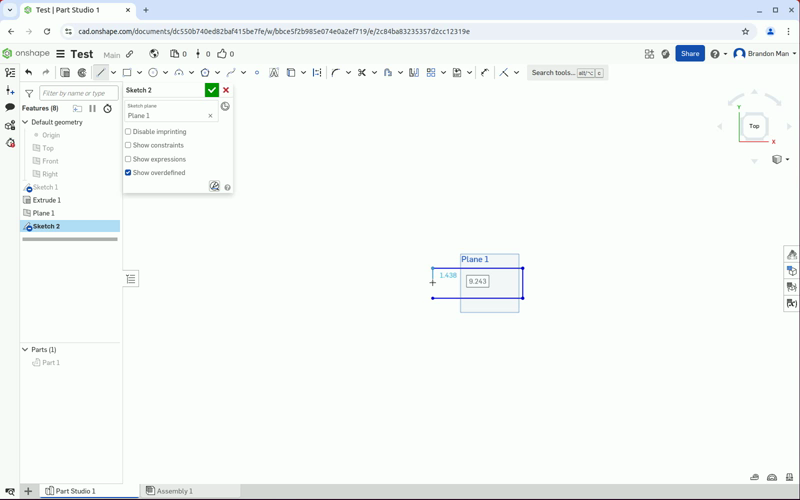
scroll(6)
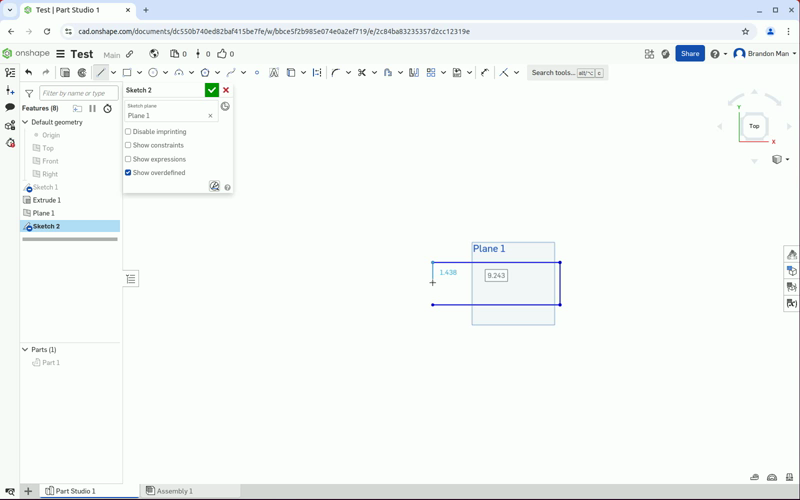
scroll(6)
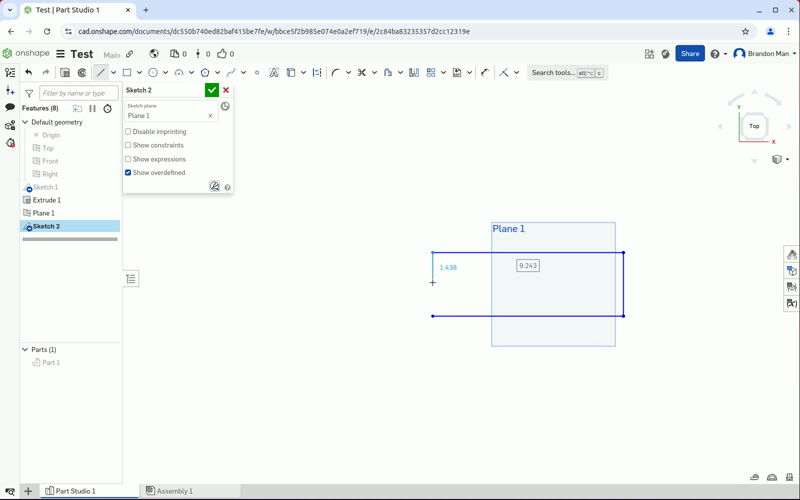
scroll(6)
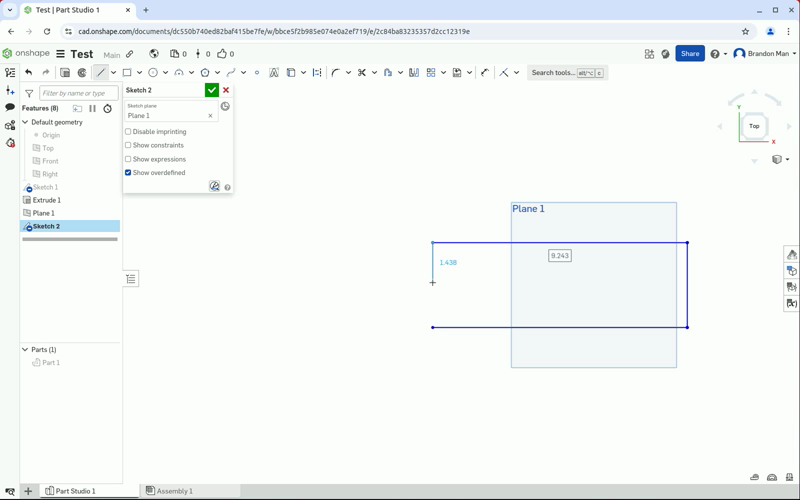
scroll(6)
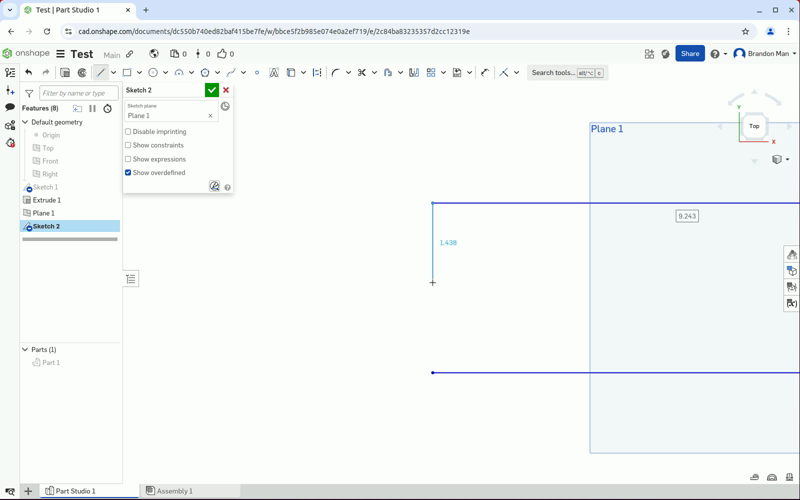
click(432, 282)
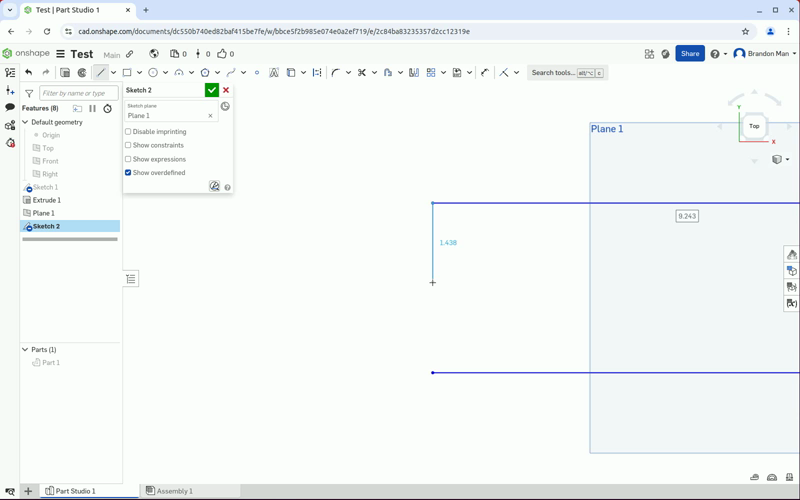
scroll(-6)
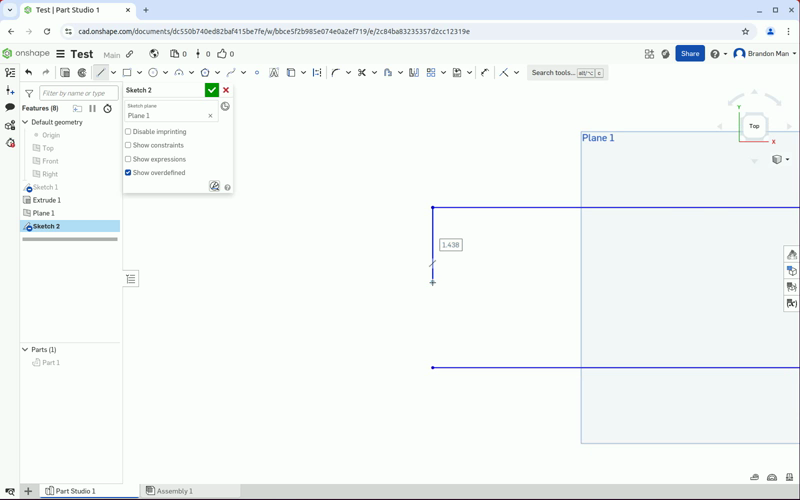
scroll(-6)
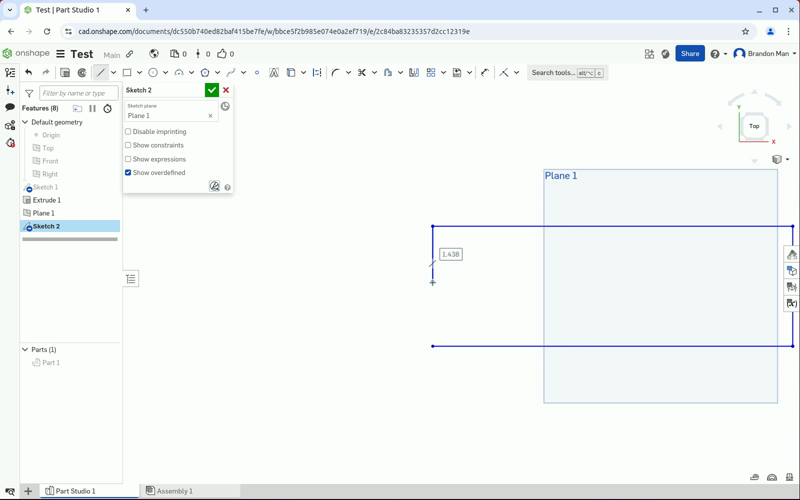
scroll(-6)
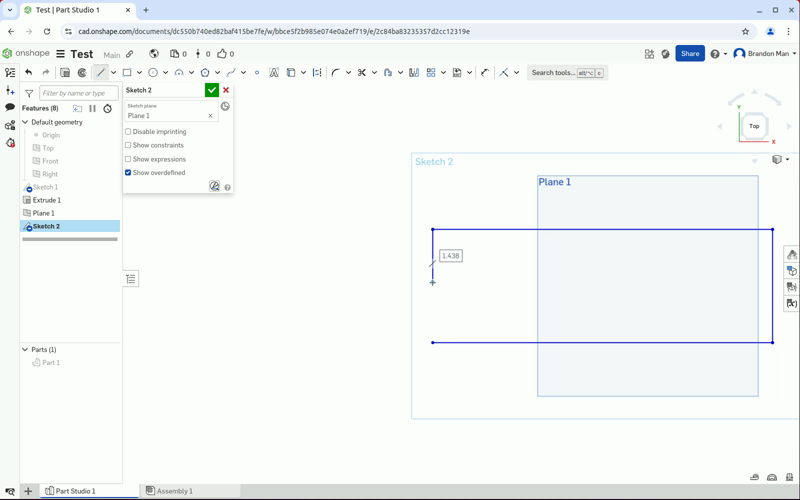
scroll(-6)
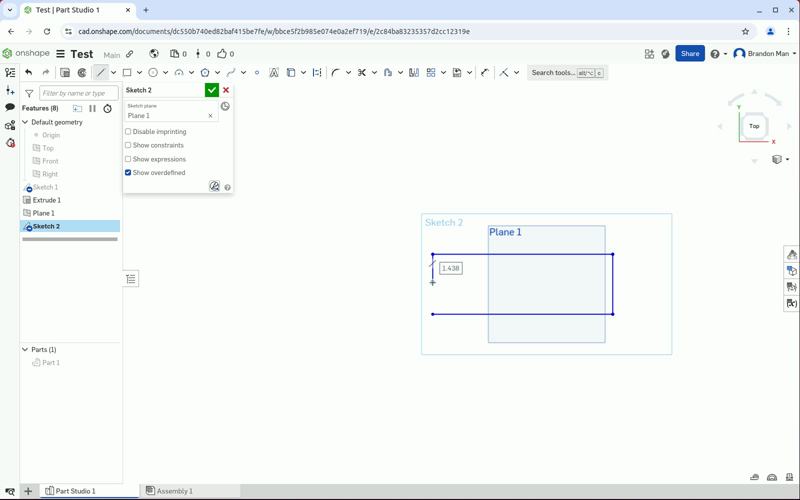
scroll(-6)
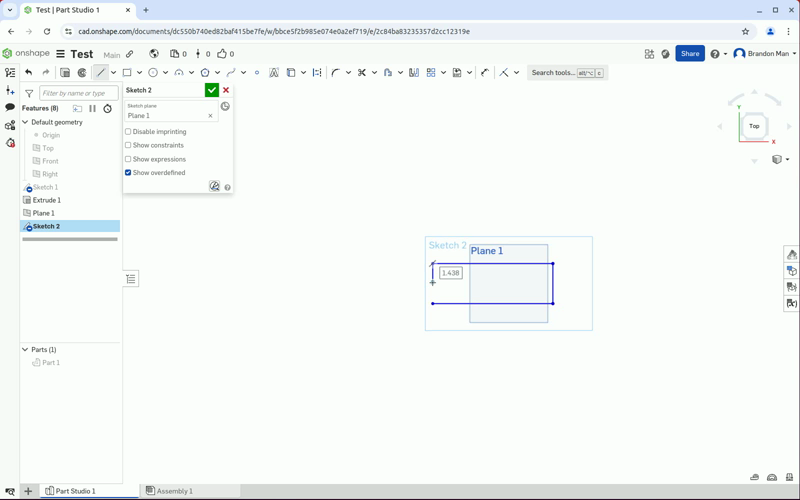
scroll(-6)
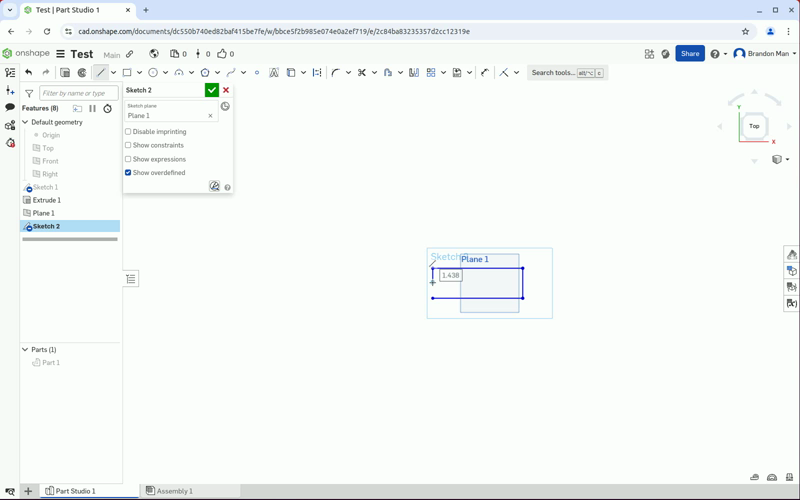
scroll(-6)
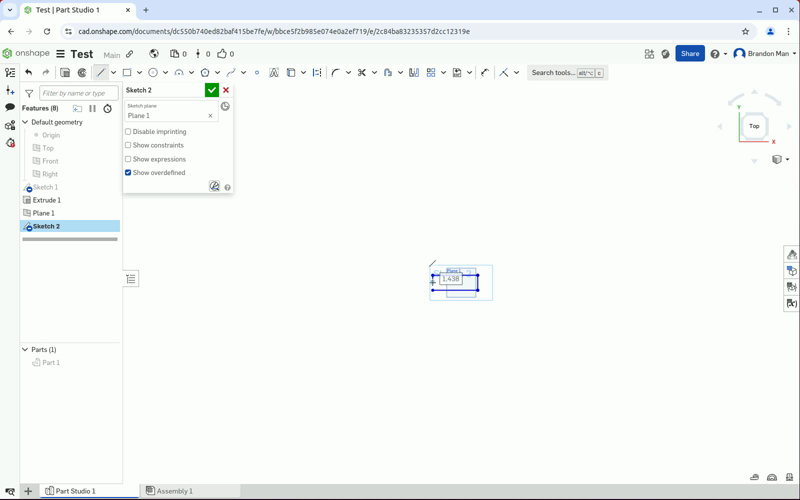
key_up(shift)
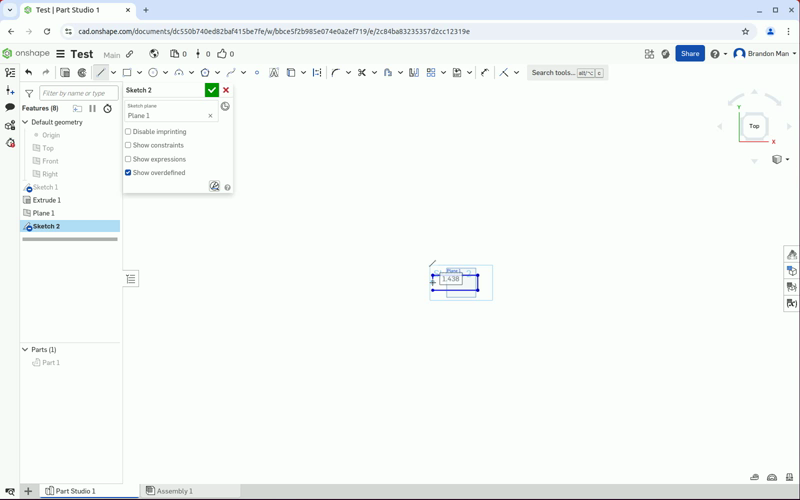
mouse_move(462, 282)
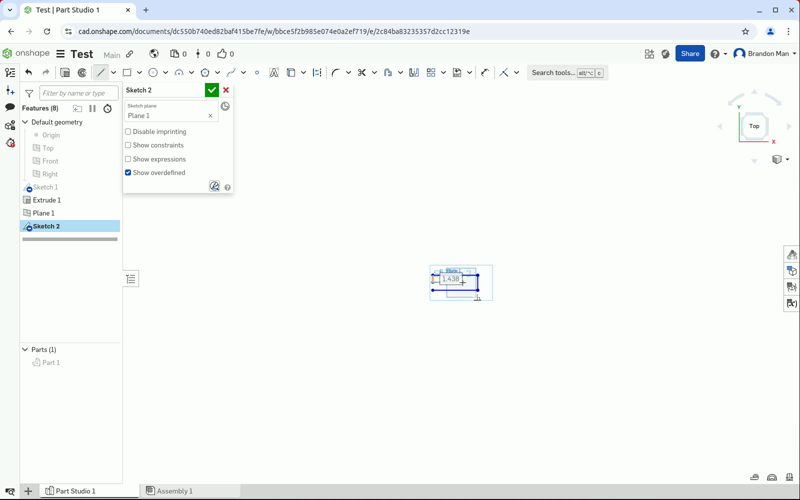
key_down(shift)
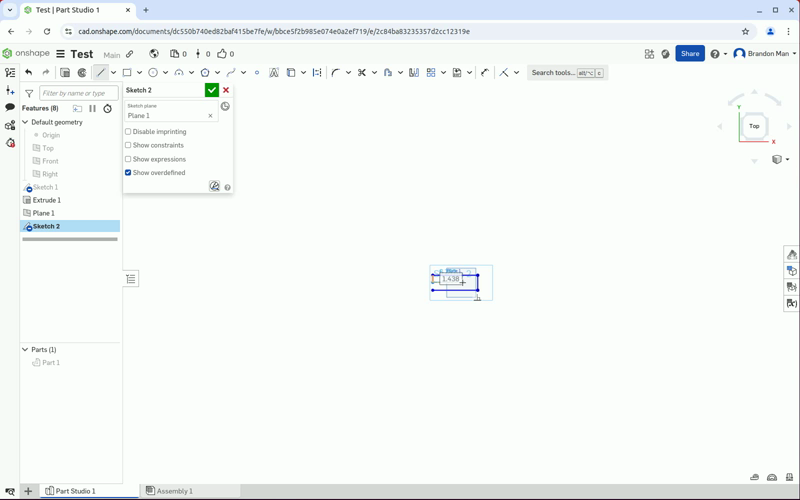
mouse_move(432, 290)
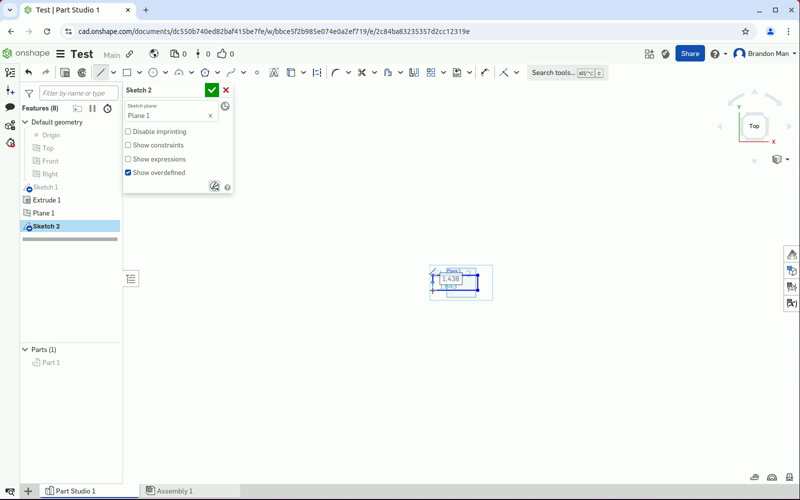
key_up(shift)
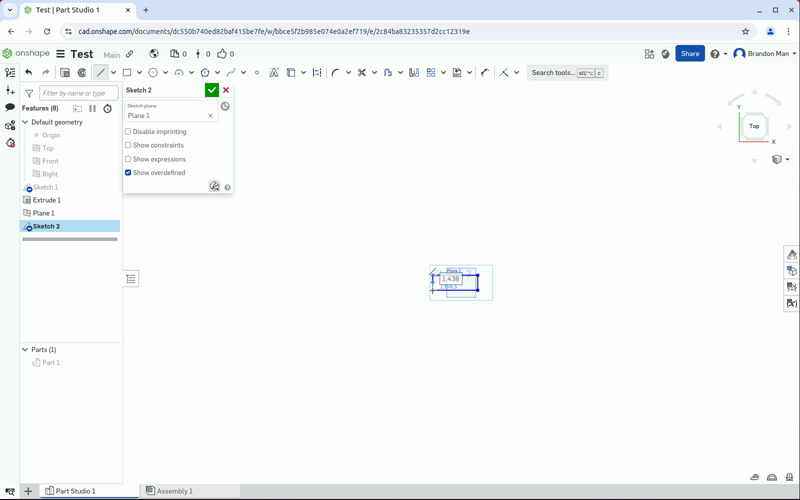
click(432, 290)
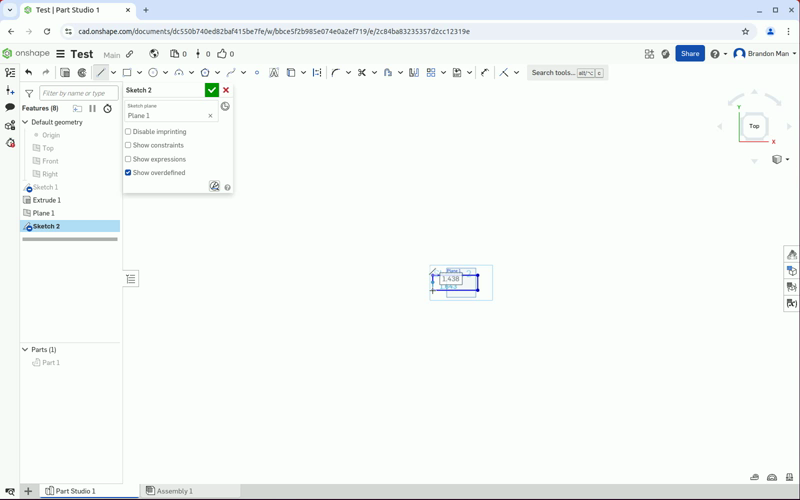
key(esc)
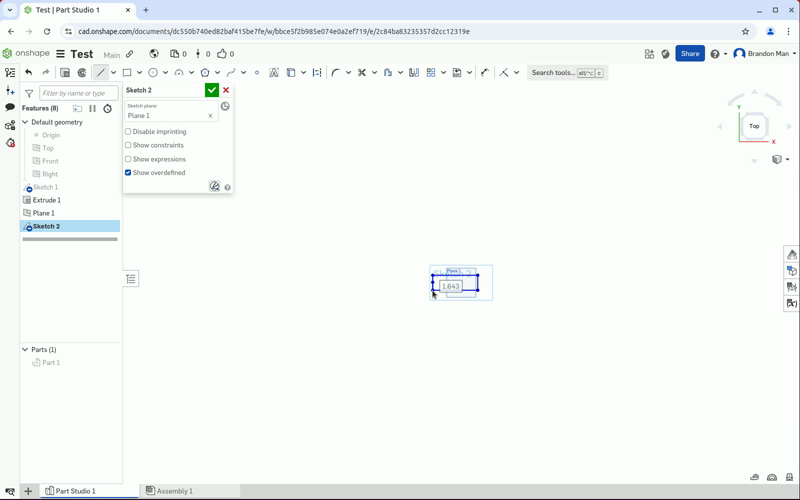
mouse_move(464, 287)
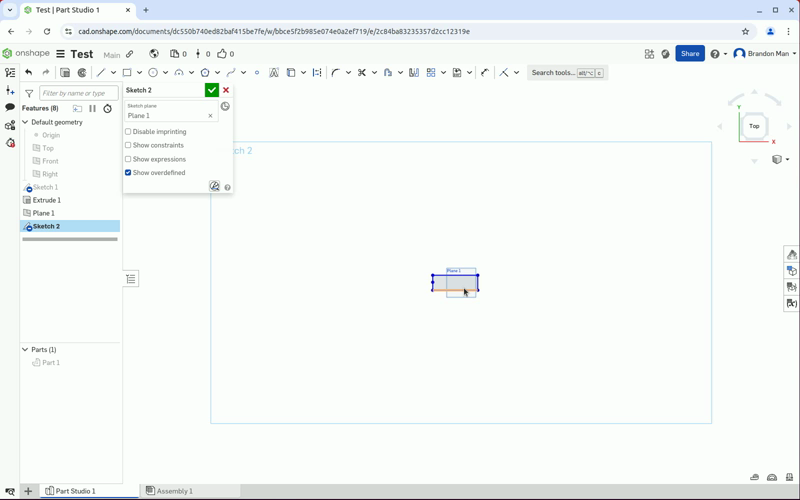
scroll(6)
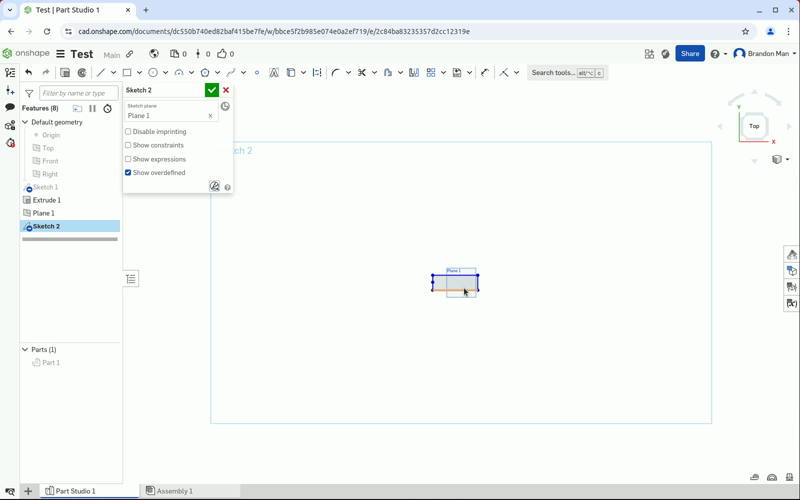
scroll(6)
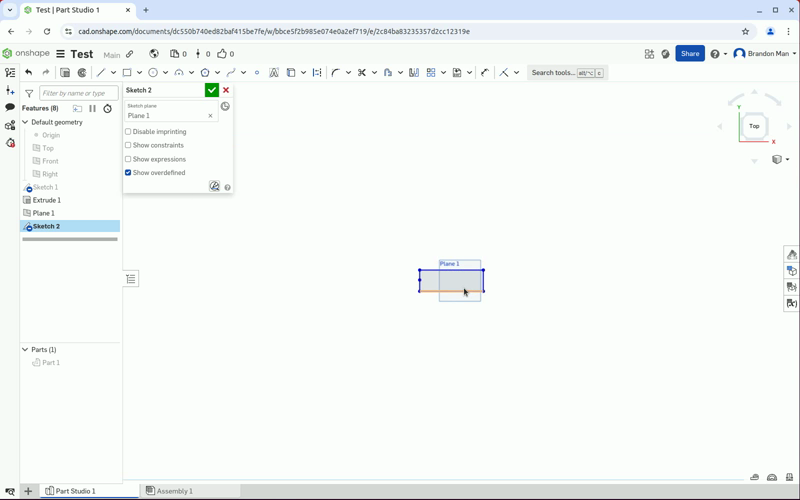
scroll(6)
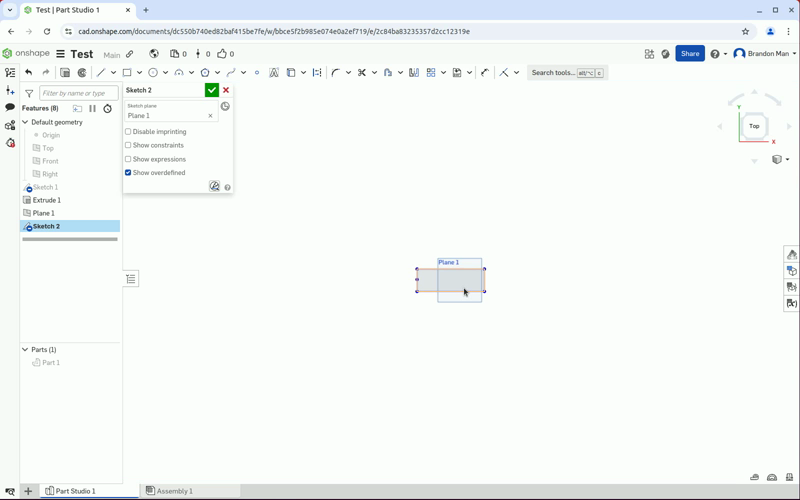
scroll(6)
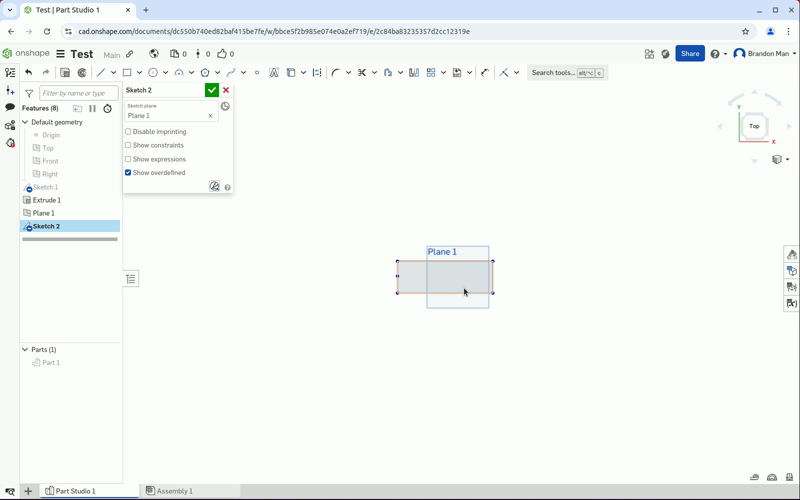
scroll(6)
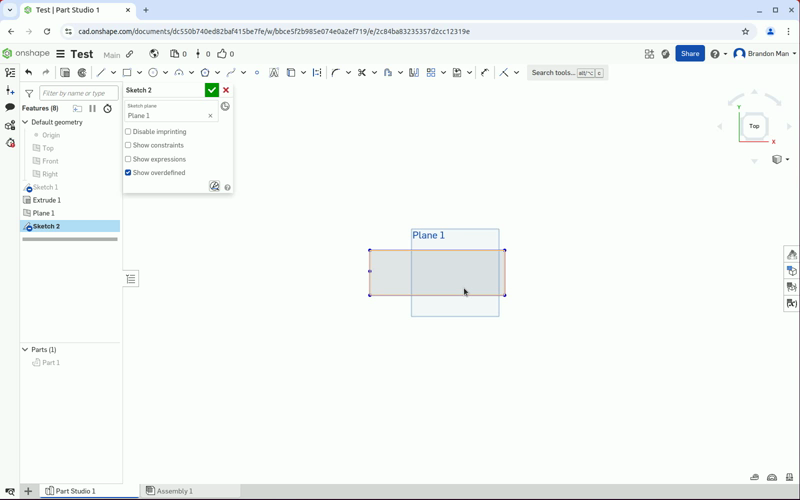
scroll(6)
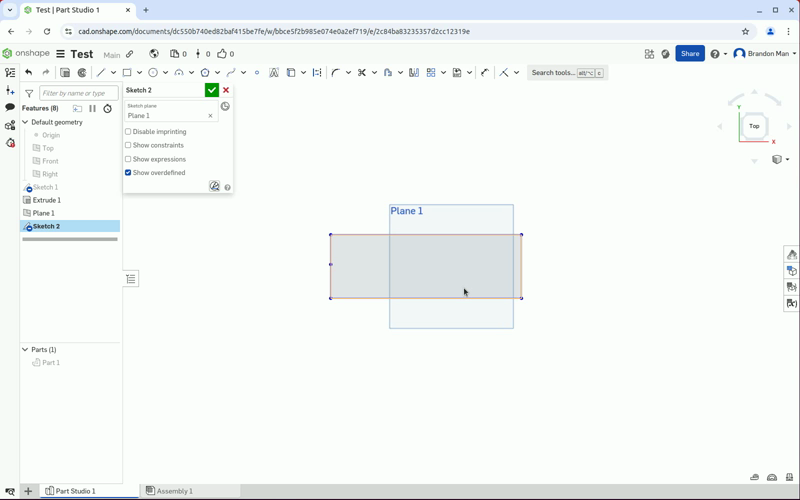
scroll(6)
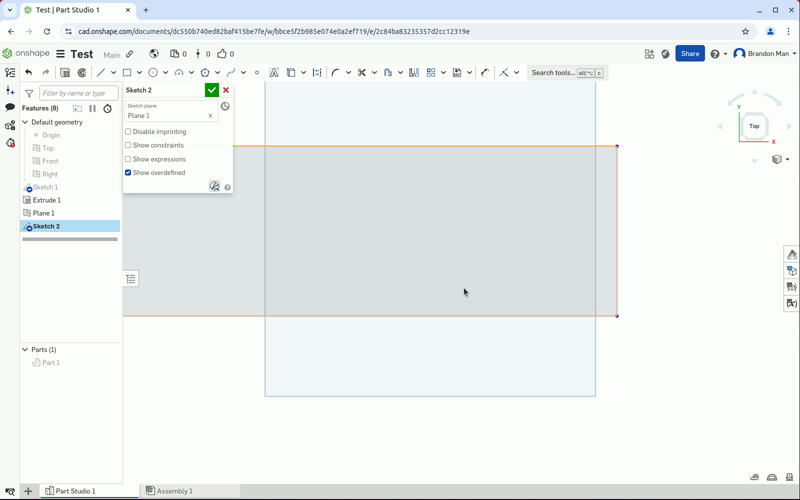
click(464, 287)
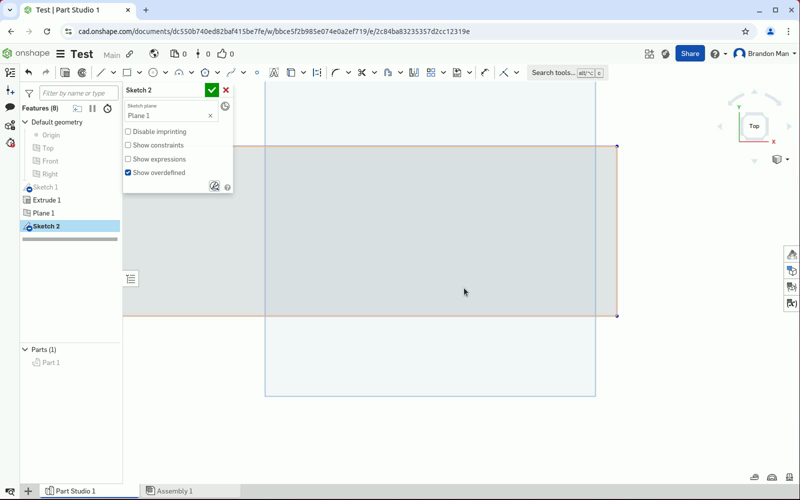
scroll(-6)
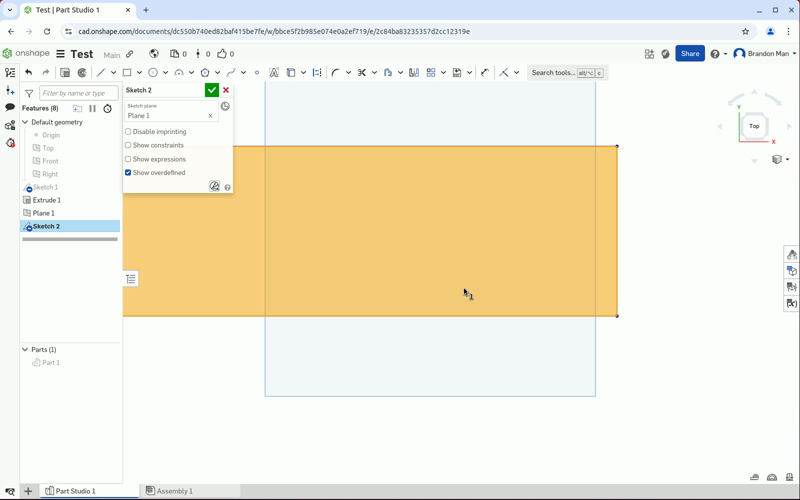
scroll(-6)
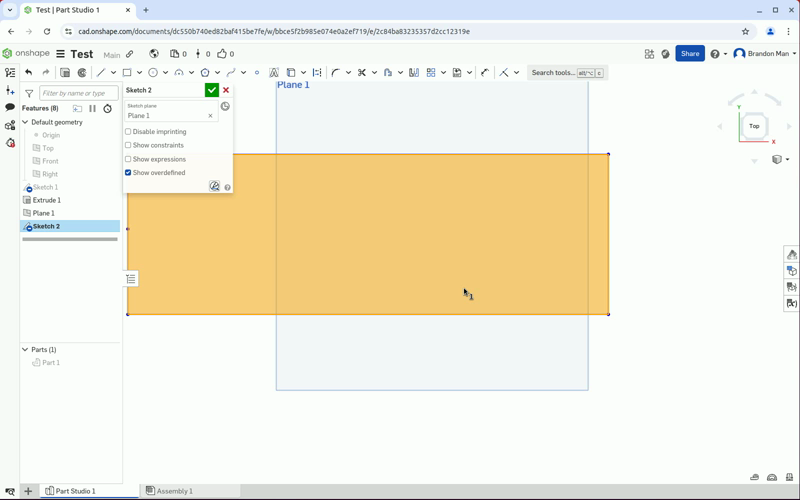
scroll(-6)
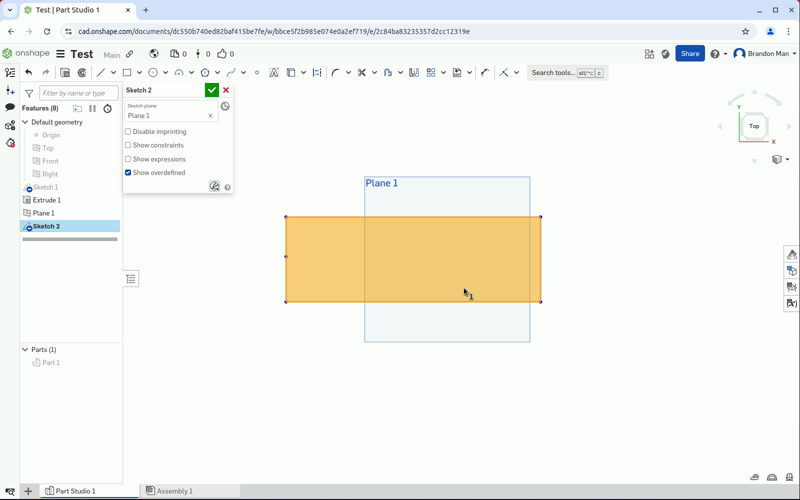
scroll(-6)
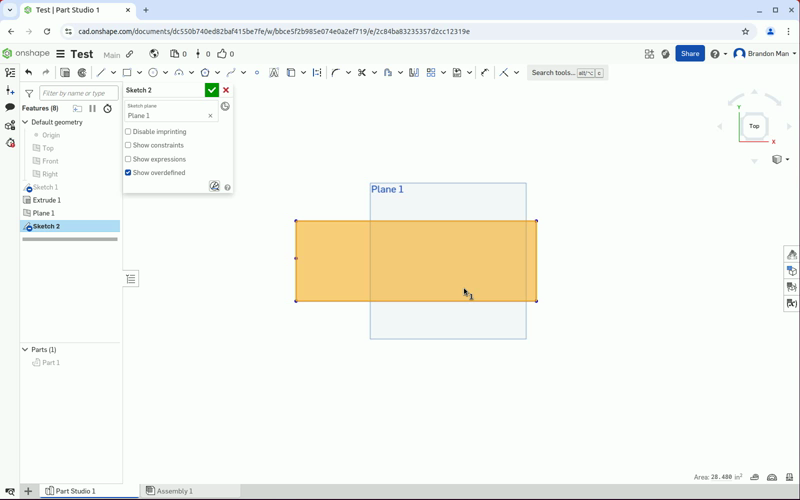
scroll(-6)
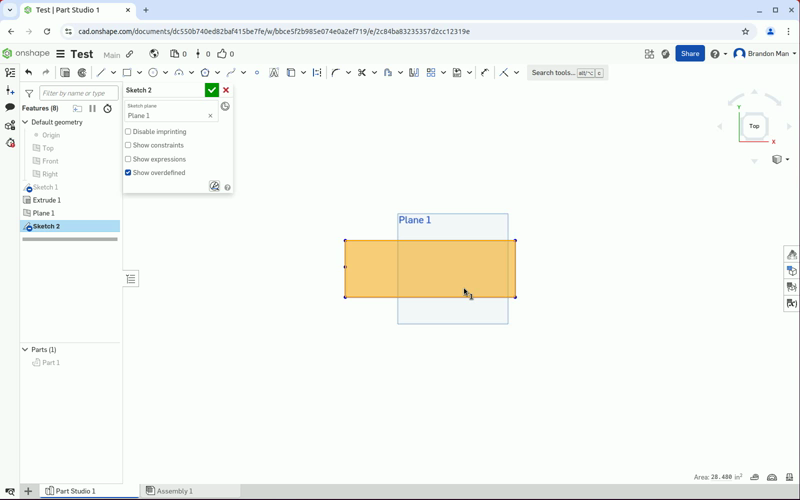
scroll(-6)
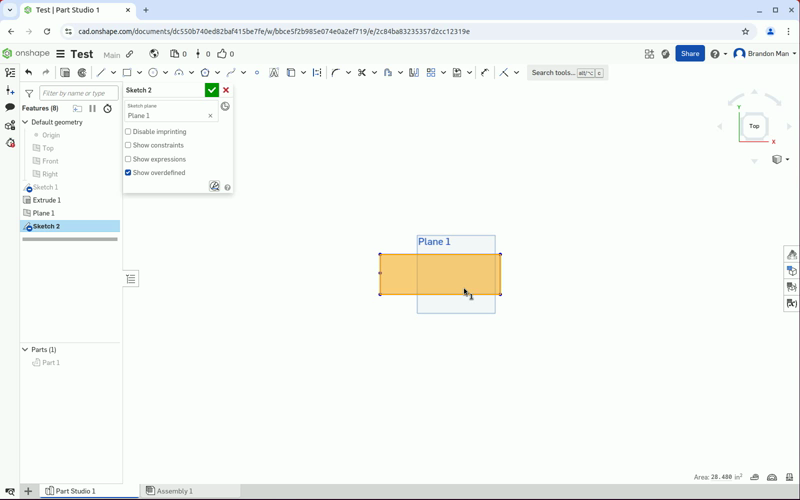
scroll(-6)
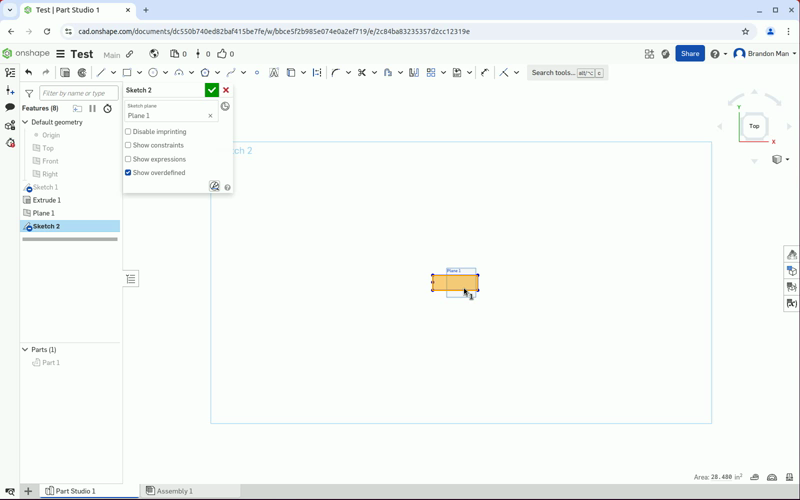
mouse_move(73, 352)
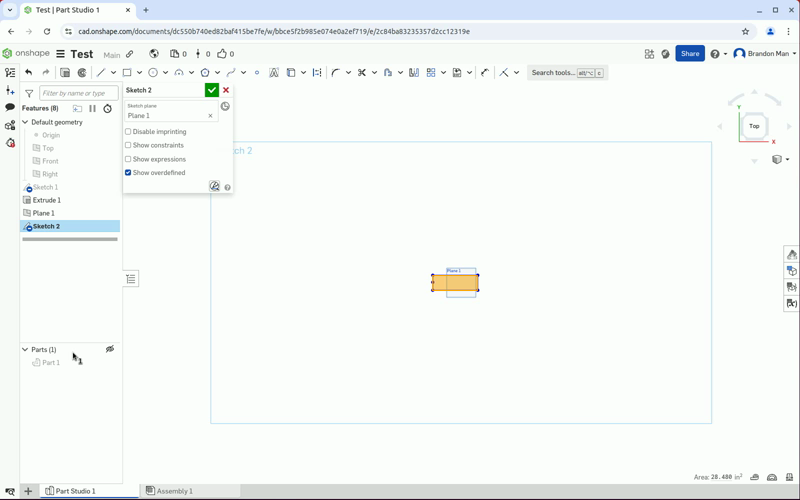
key(shift+y)
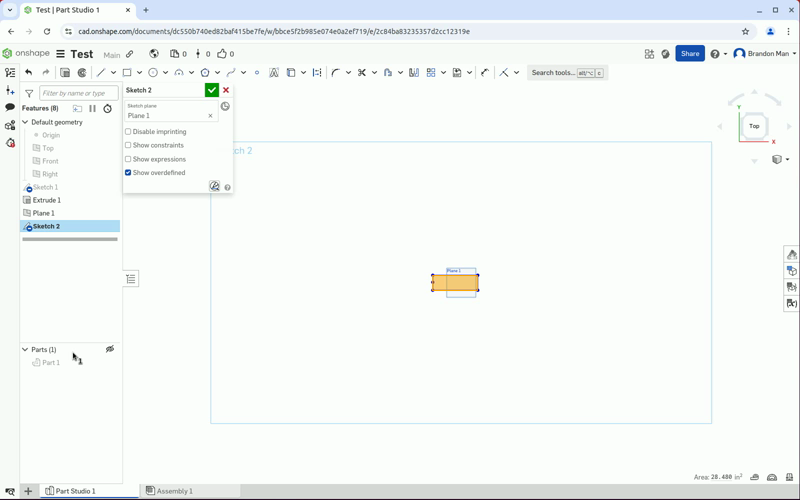
key(shift+e)
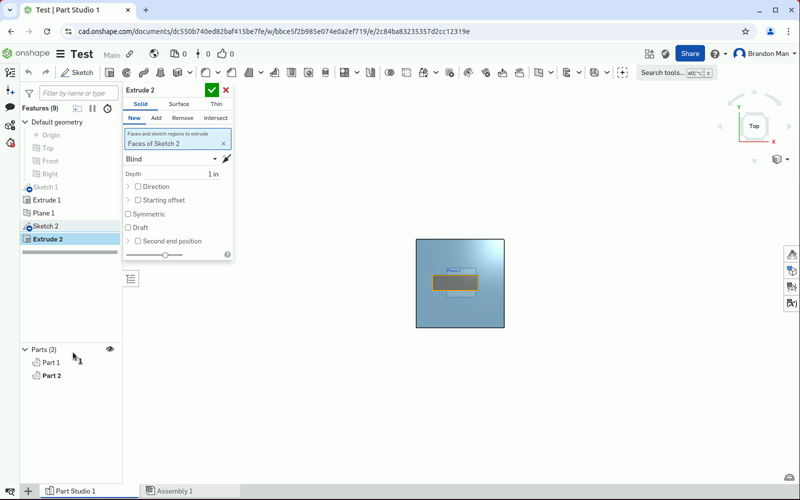
mouse_move(143, 106)
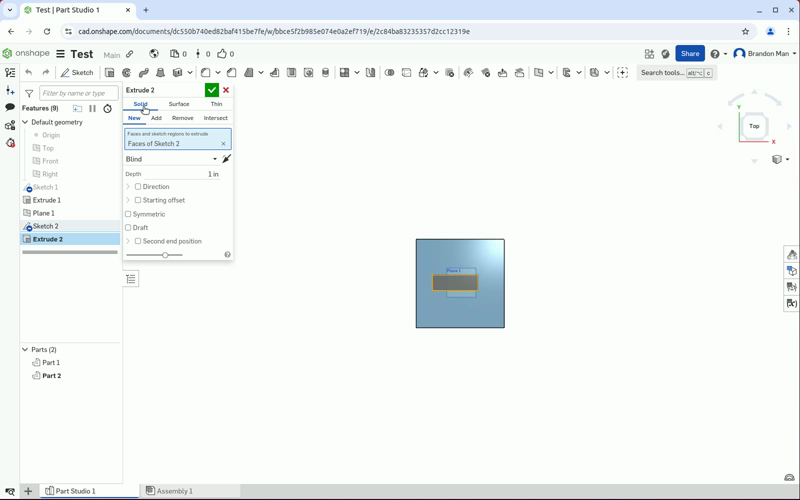
click(143, 106)
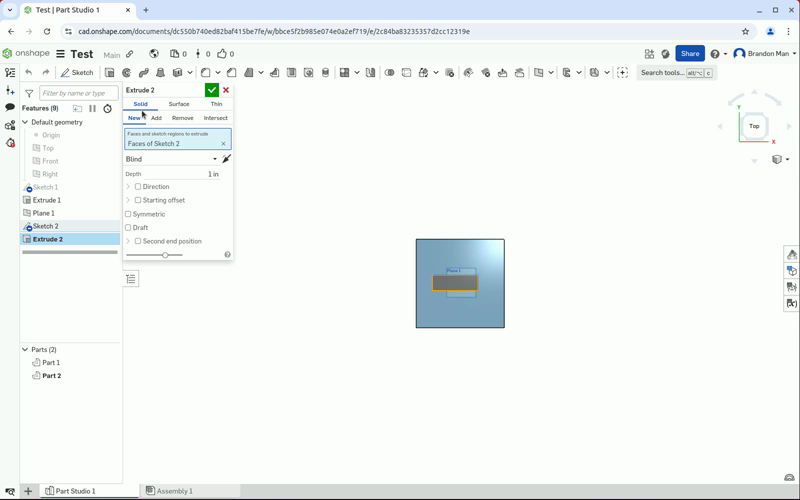
mouse_move(137, 120)
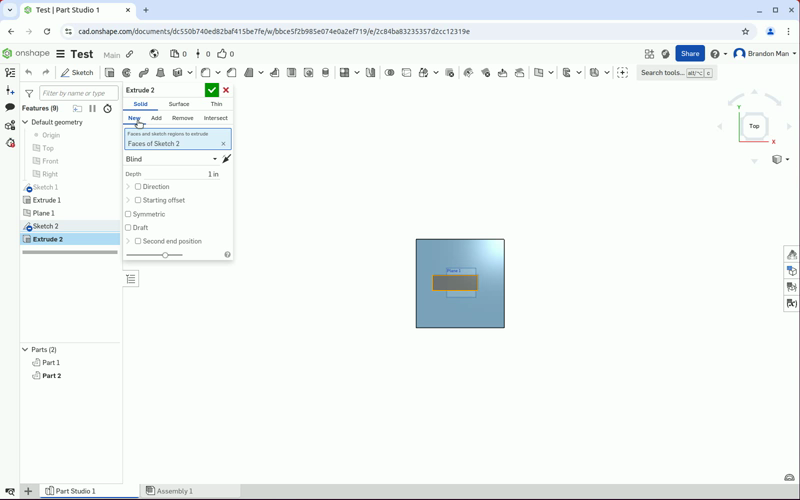
click(137, 120)
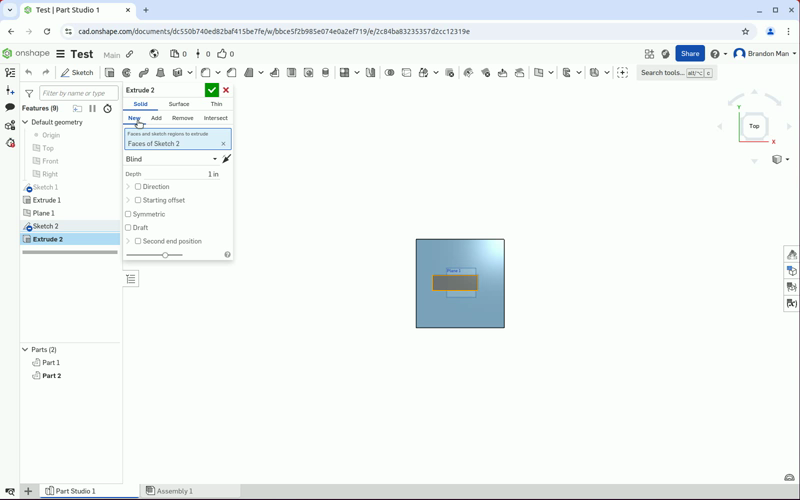
key(tab, 4)
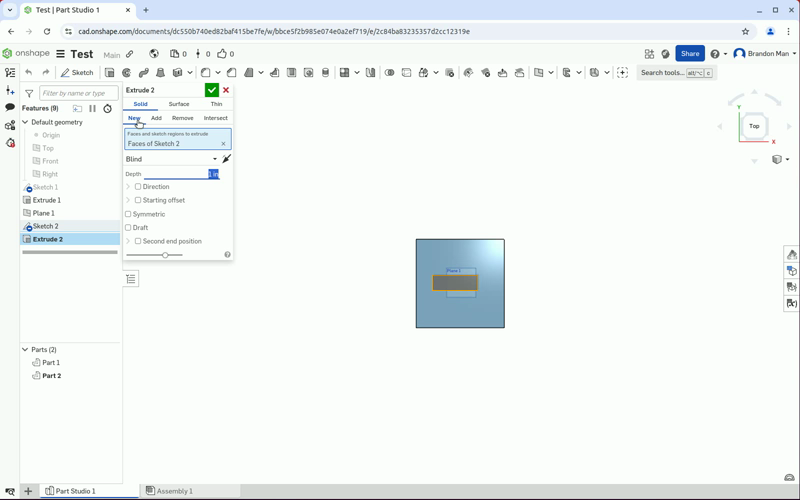
text(6.018)
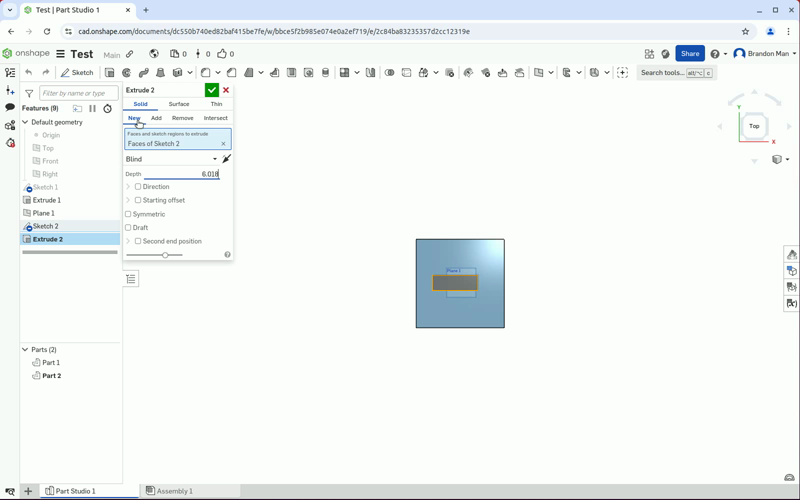
key(enter)
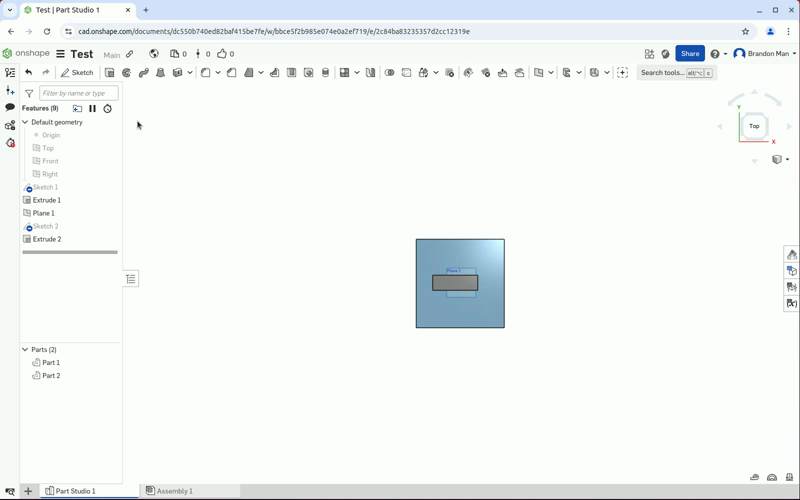
key(shift+h)
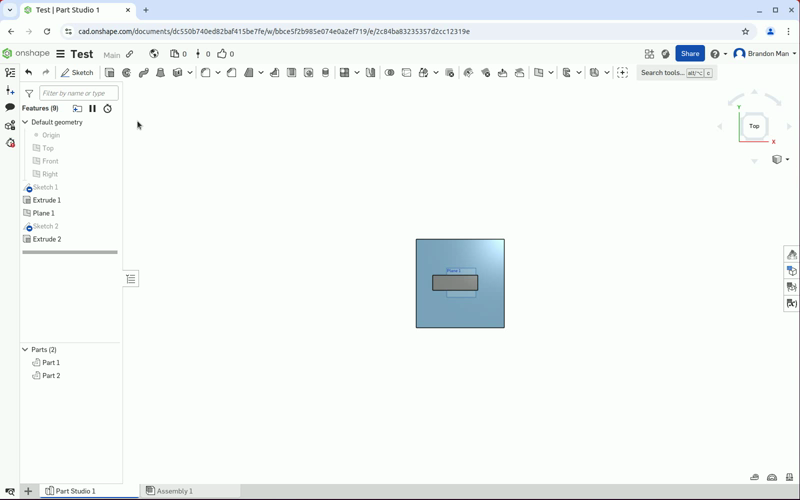
key(shift+h)
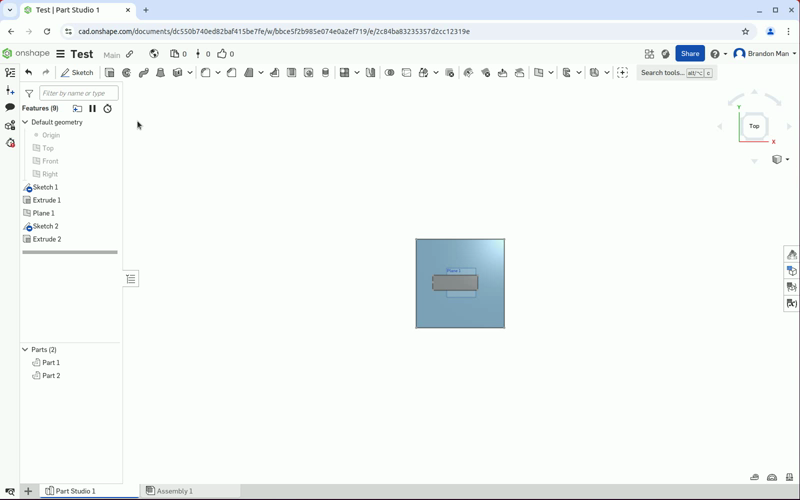
key(shift+7)
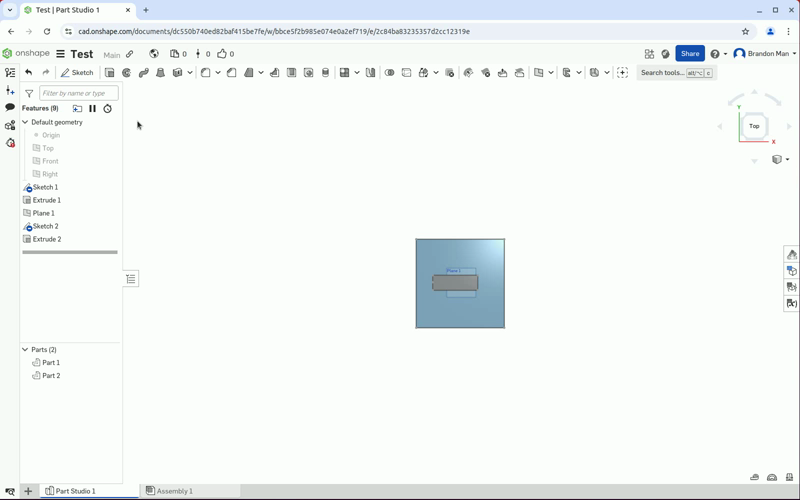
key(up, 3)
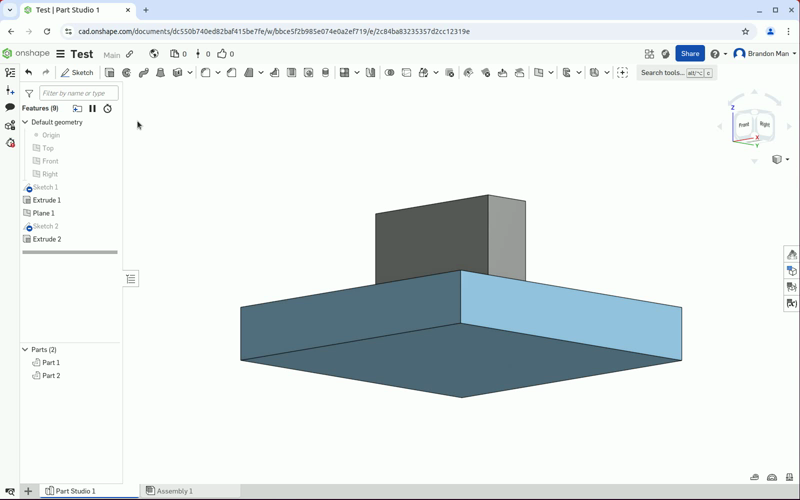
key(left, 3)
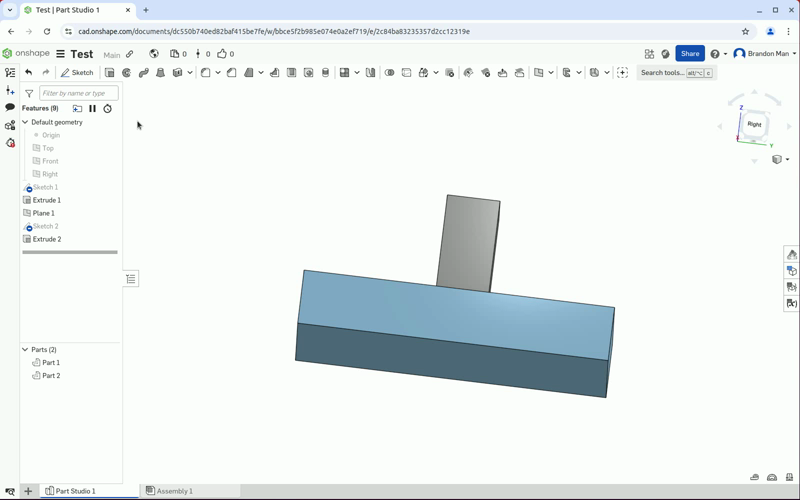
key(right, 3)
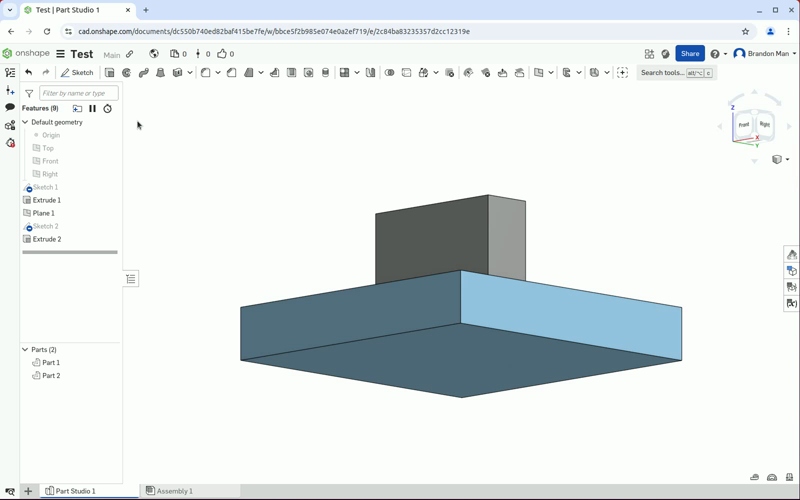
key(down, 3)
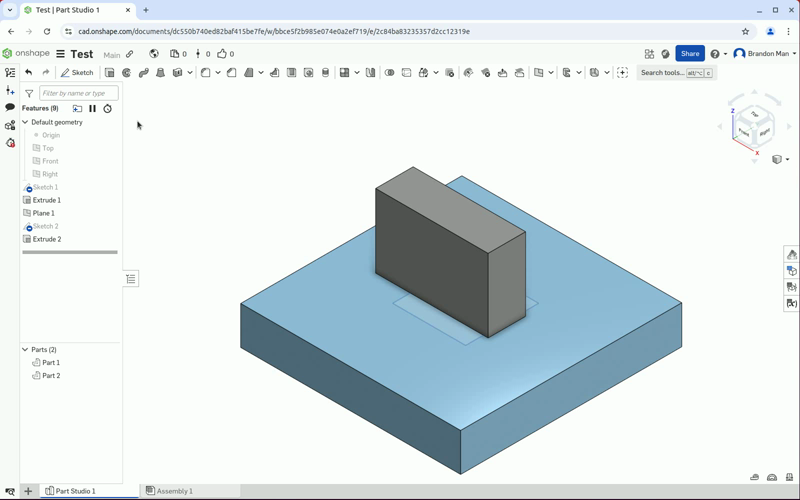
mouse_move(73, 189)
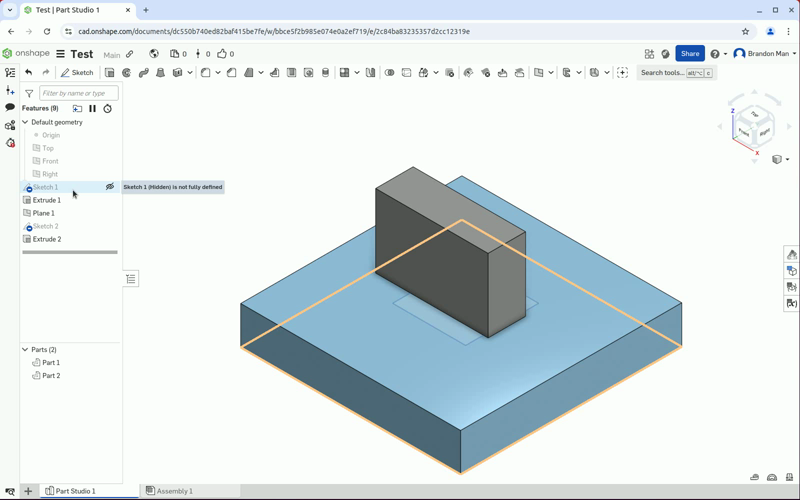
click(73, 189)